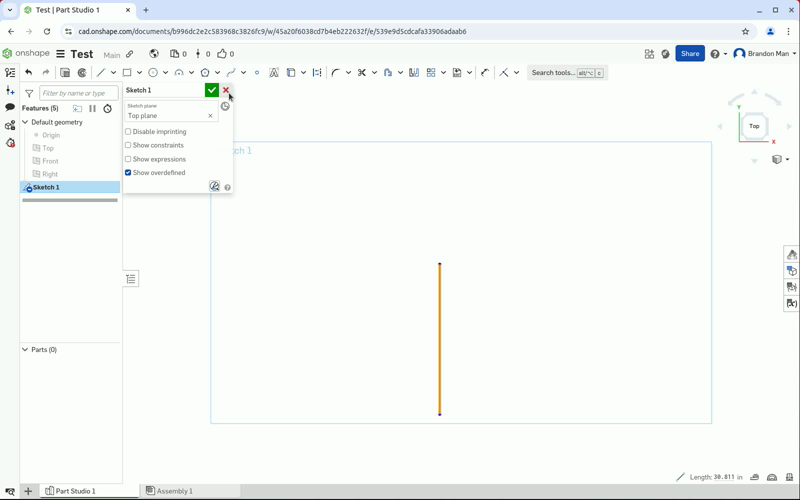
key(shift+h)
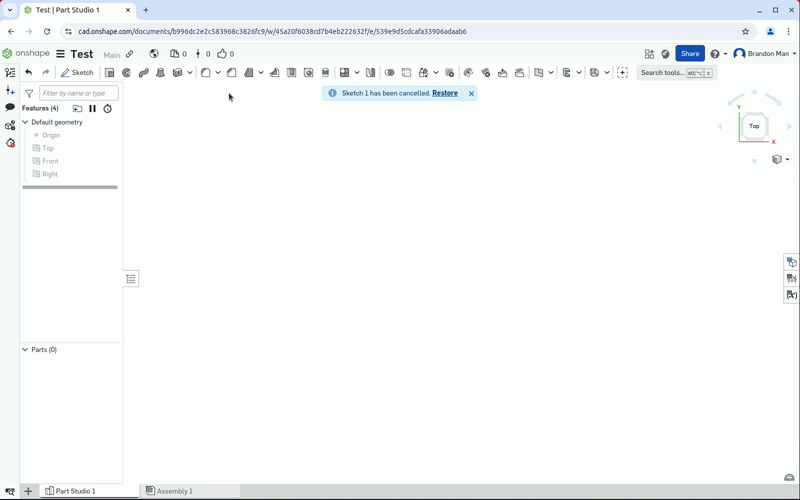
mouse_move(73, 352)
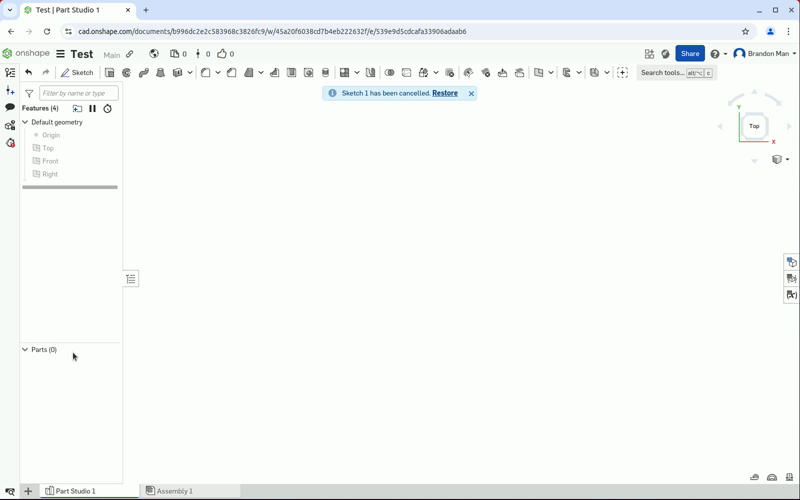
key(y)
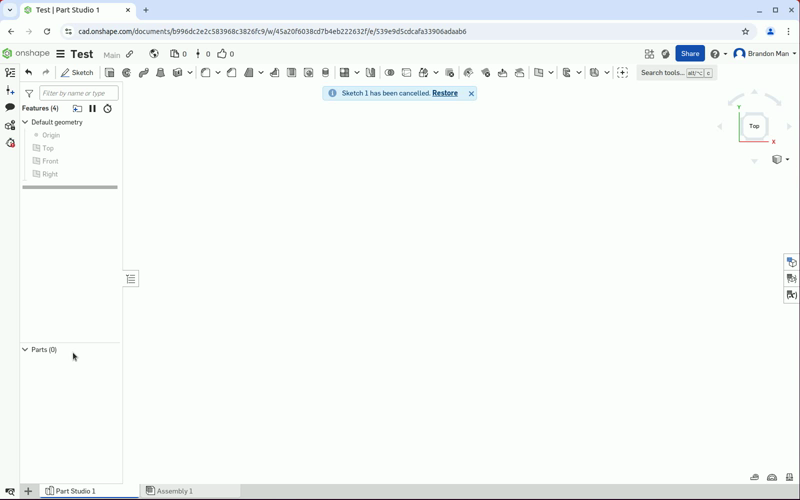
key(shift+p)
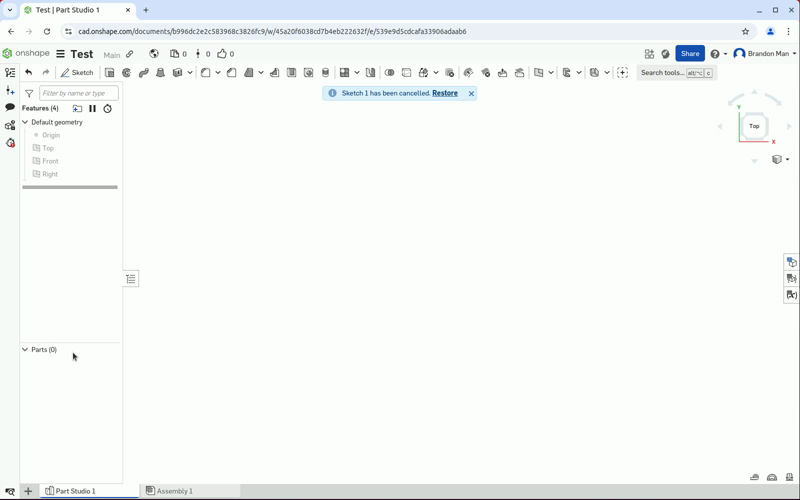
key(space)
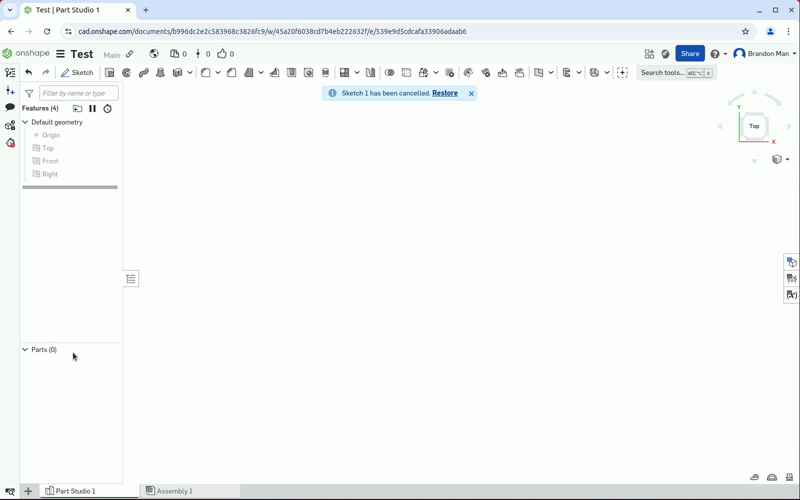
key_down(shift)
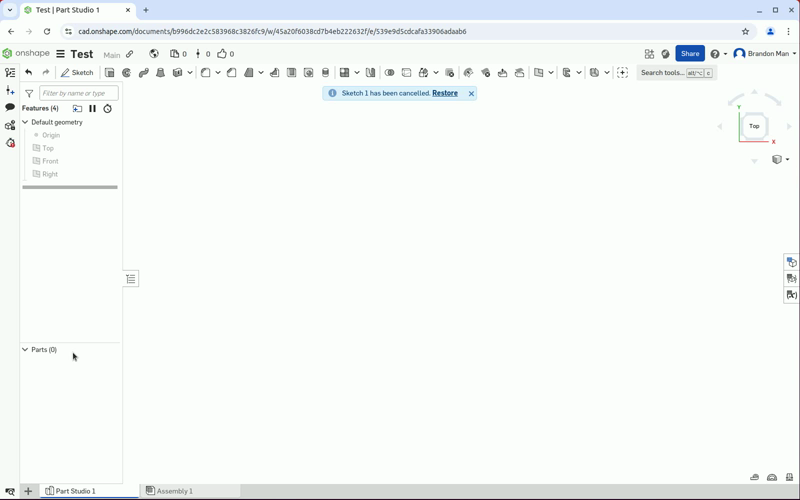
key(up)
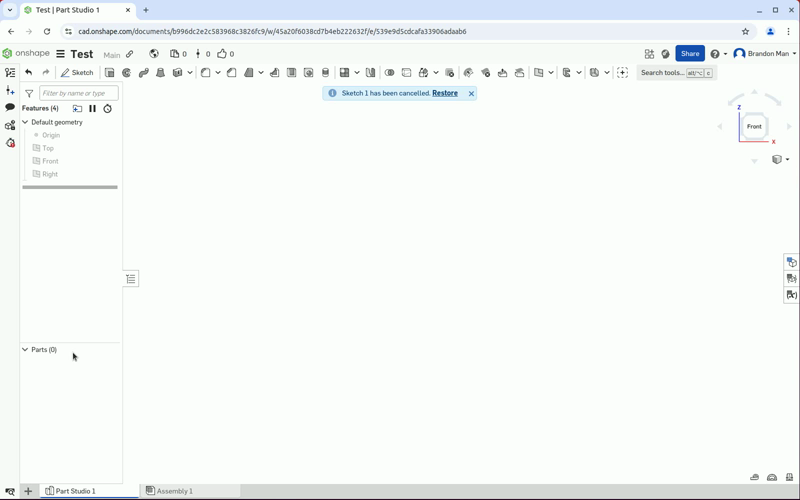
key_up(shift)
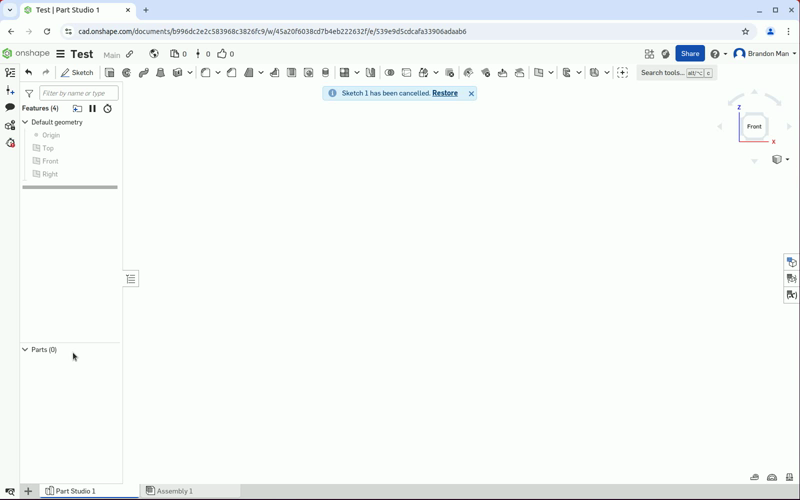
mouse_move(73, 352)
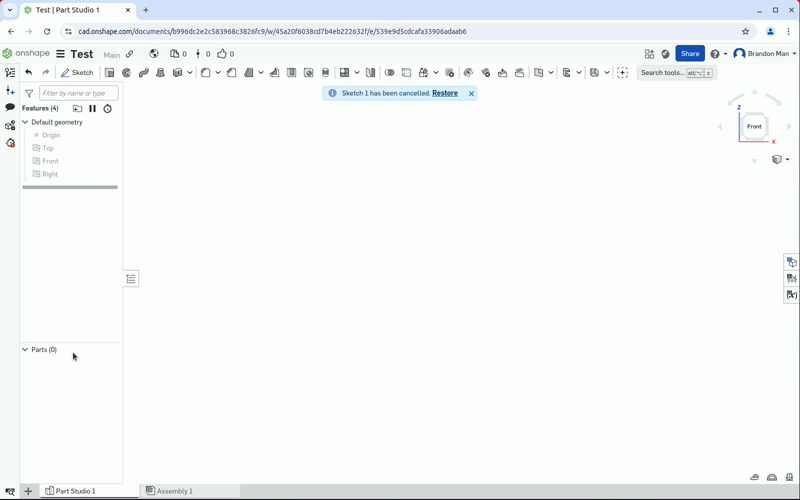
key(shift+y)
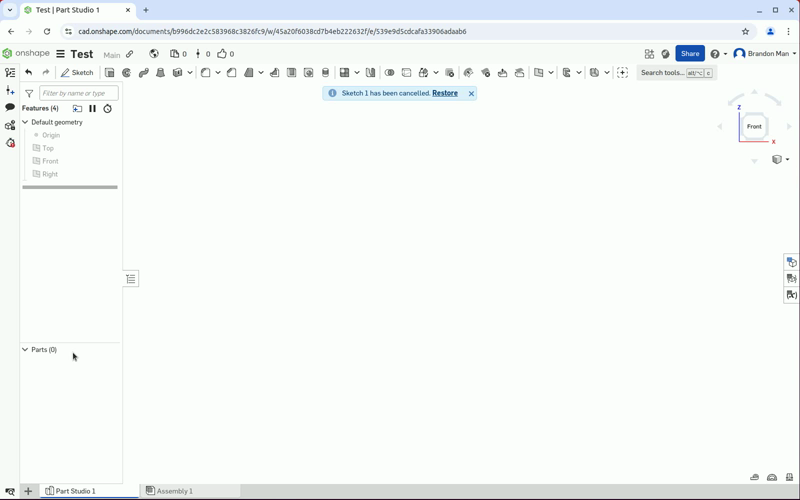
key(shift+s)
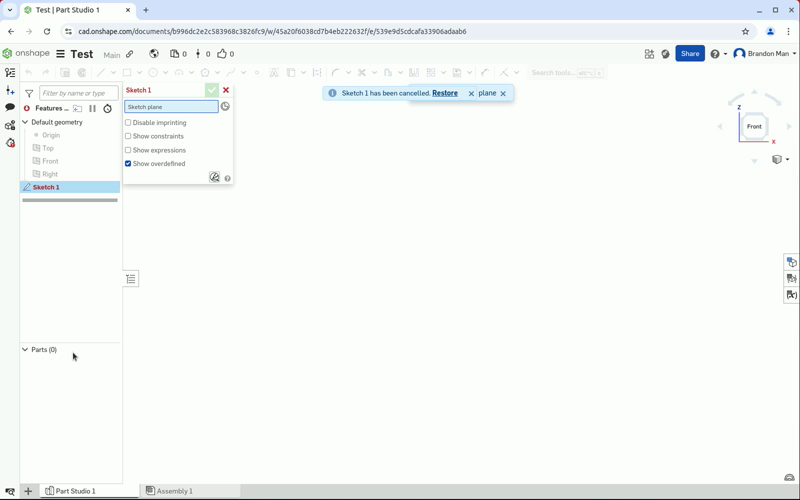
mouse_move(73, 163)
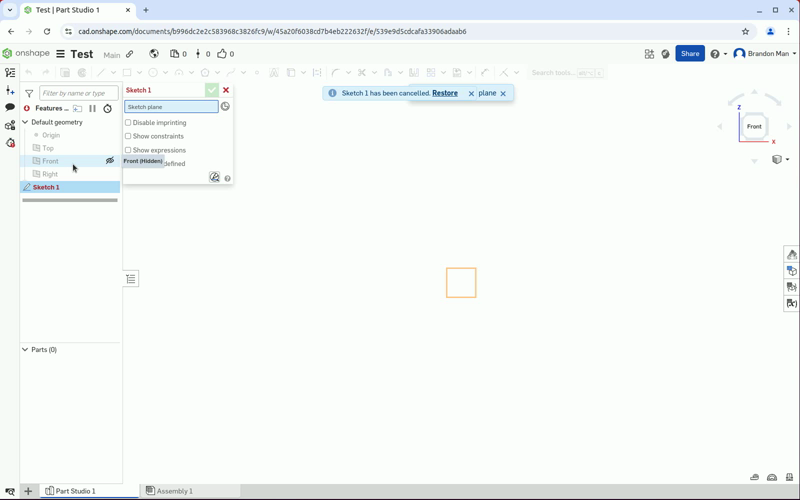
click(73, 163)
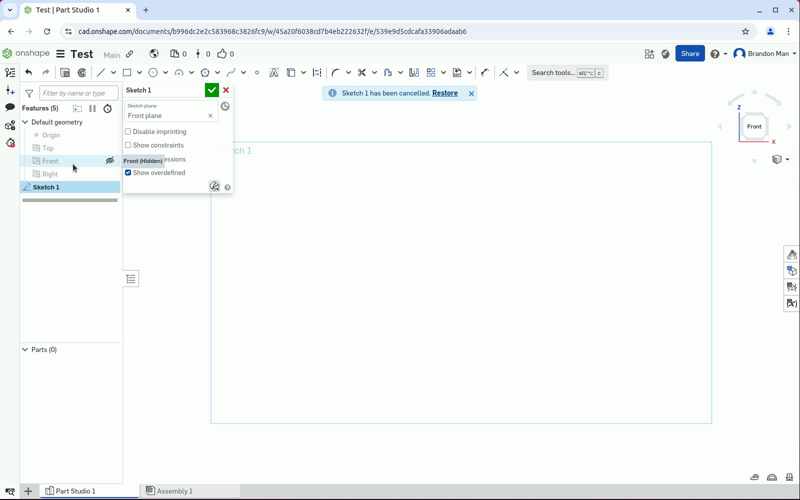
mouse_move(73, 352)
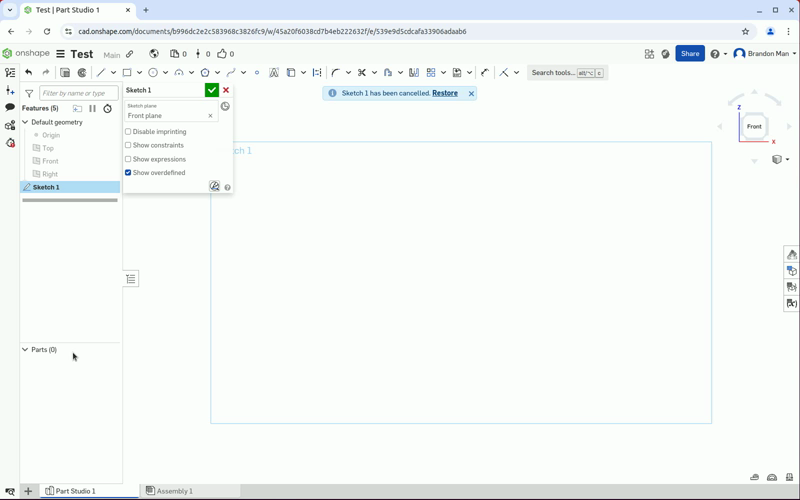
key(y)
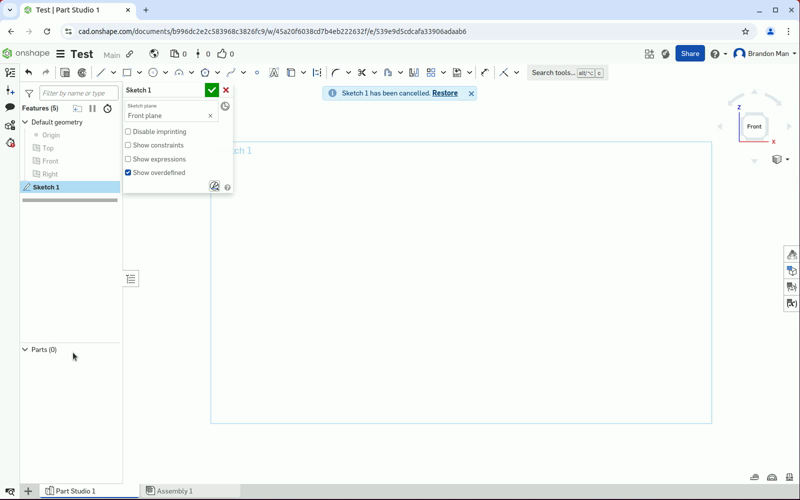
key(l)
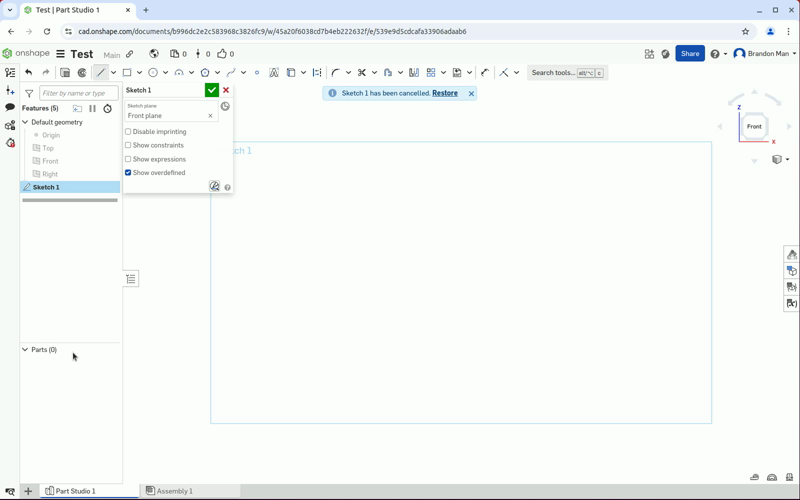
key_down(shift)
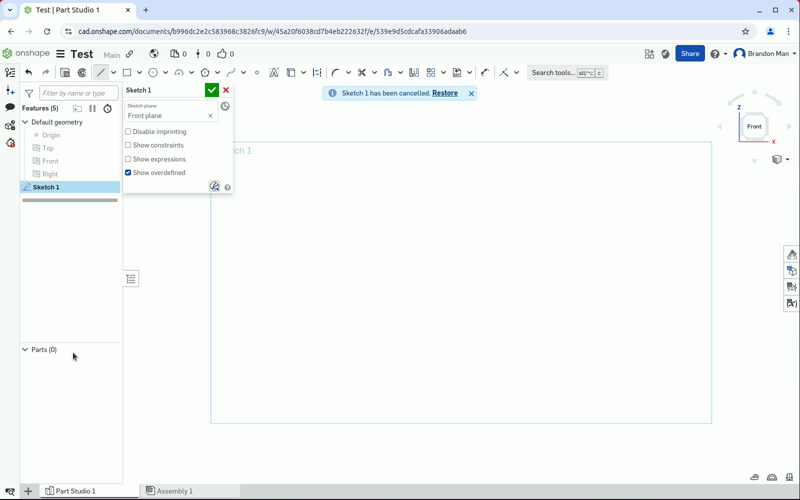
mouse_move(370, 237)
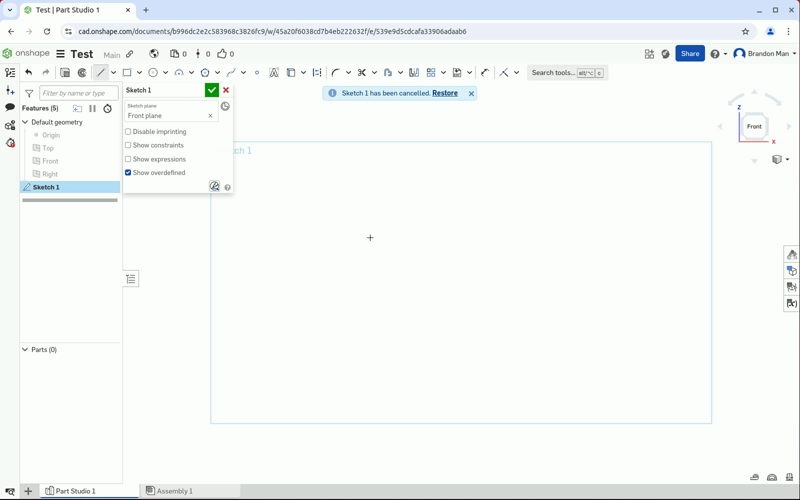
click(370, 237)
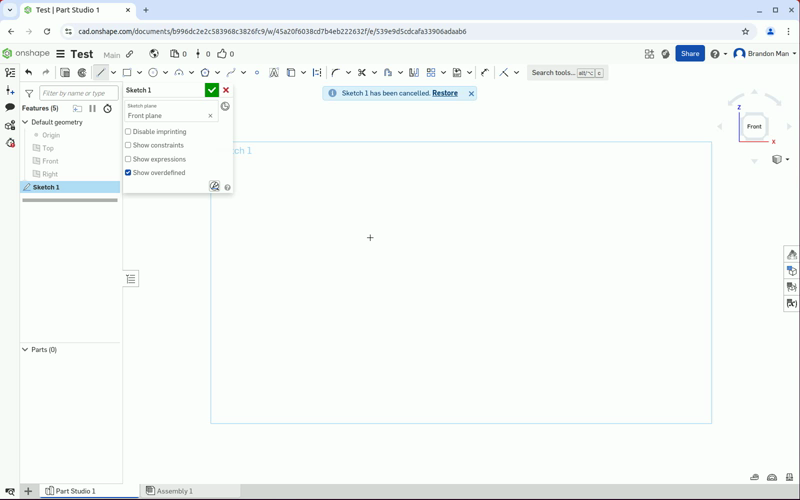
key_up(shift)
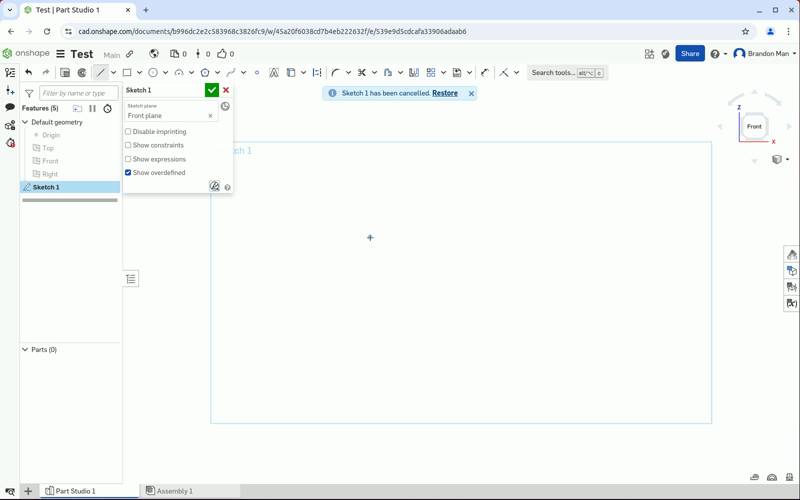
key_down(shift)
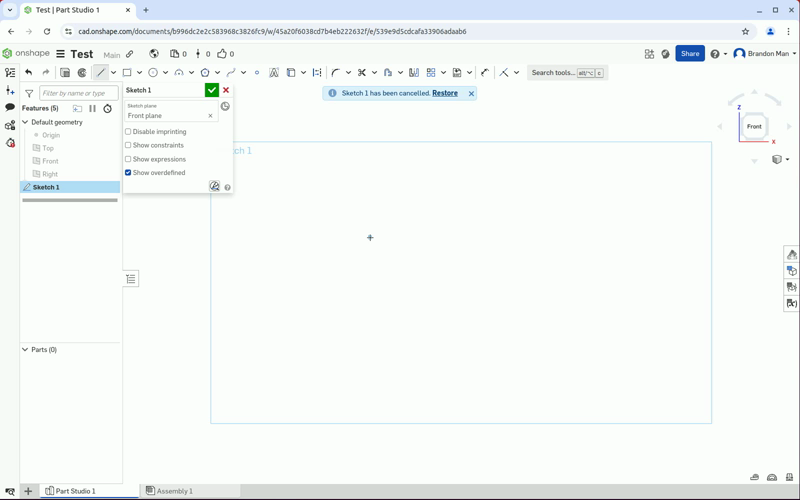
mouse_move(572, 349)
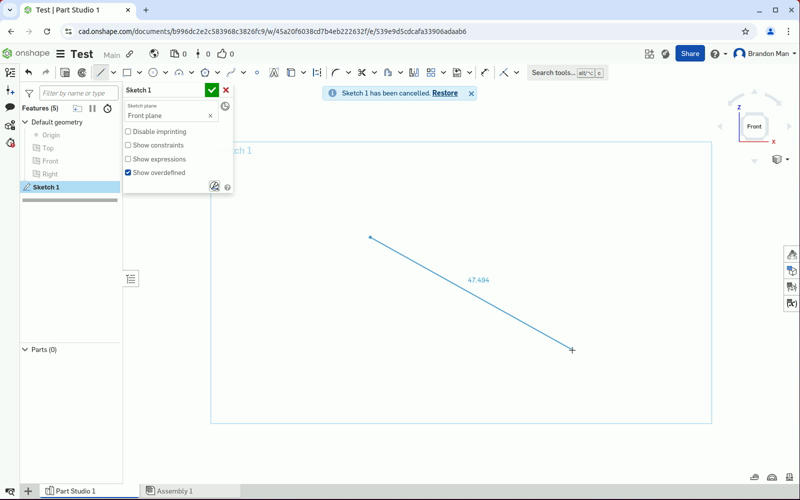
click(572, 349)
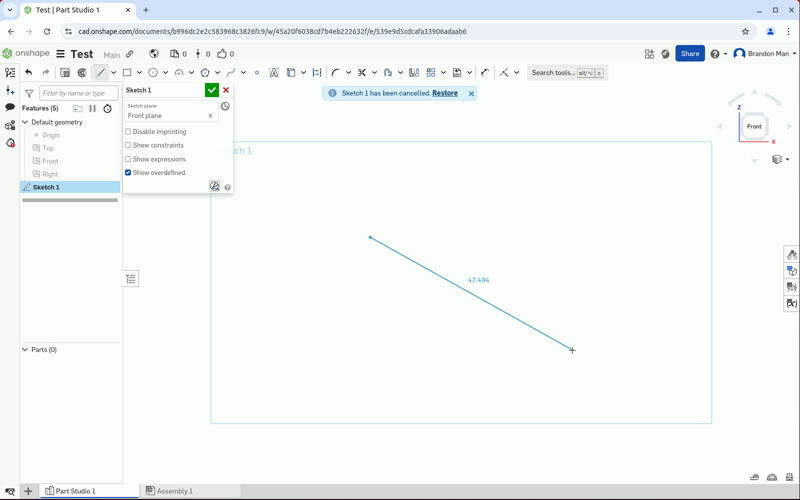
key_up(shift)
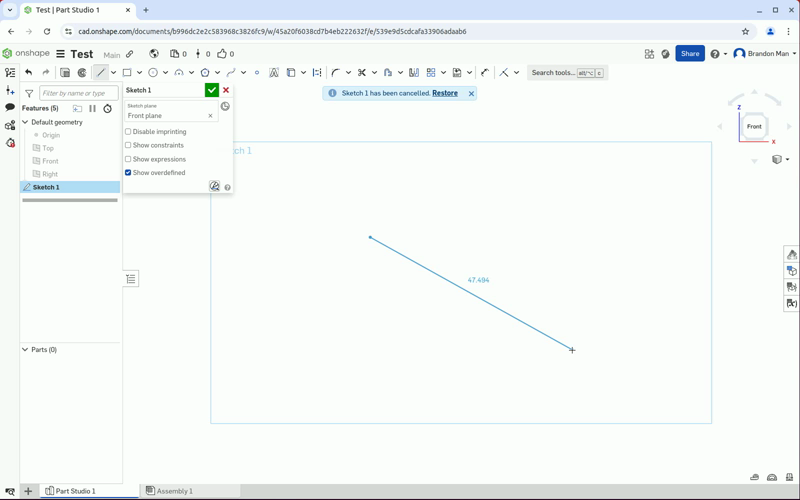
key_down(shift)
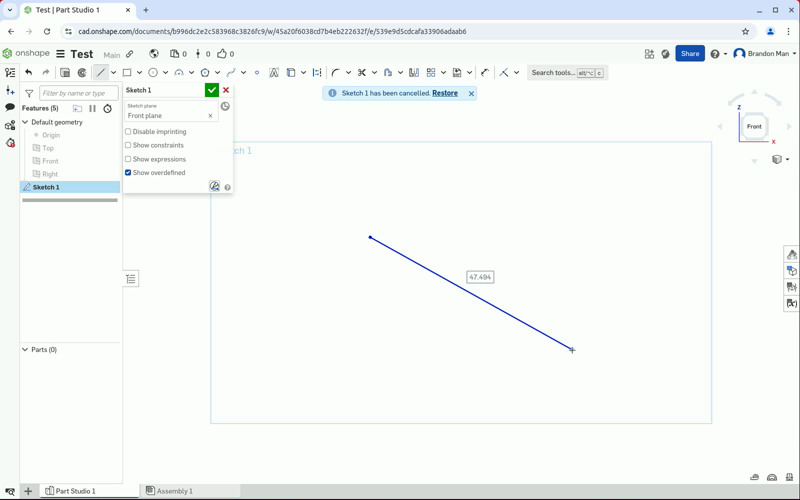
mouse_move(572, 237)
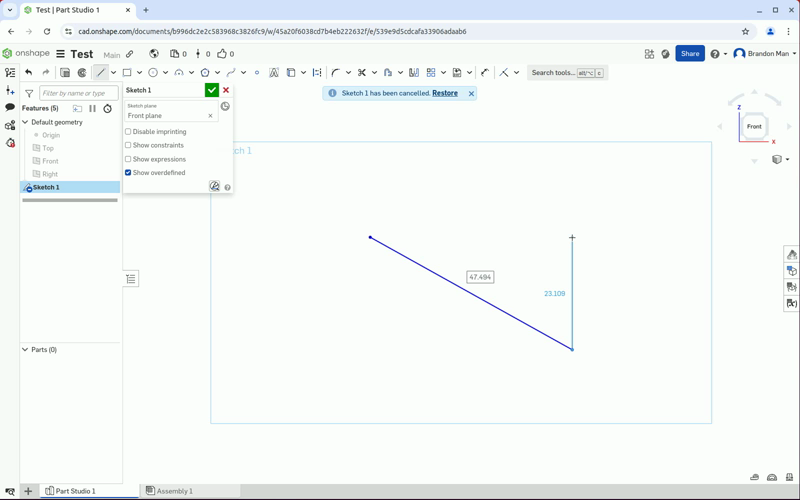
click(572, 237)
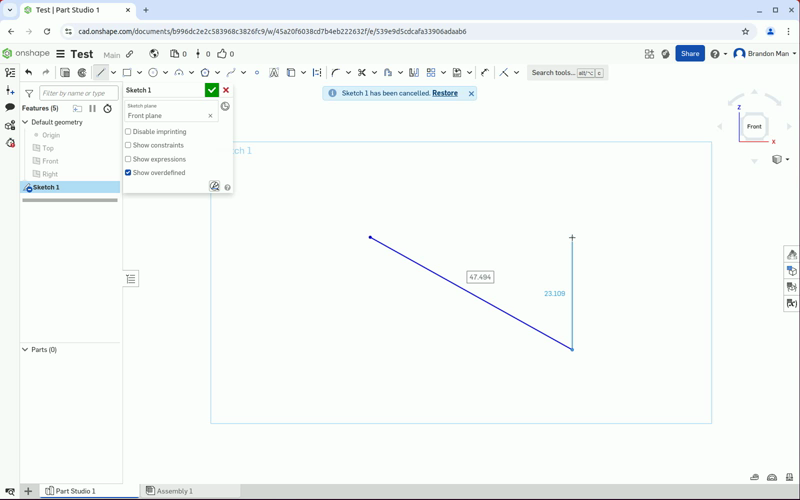
key_up(shift)
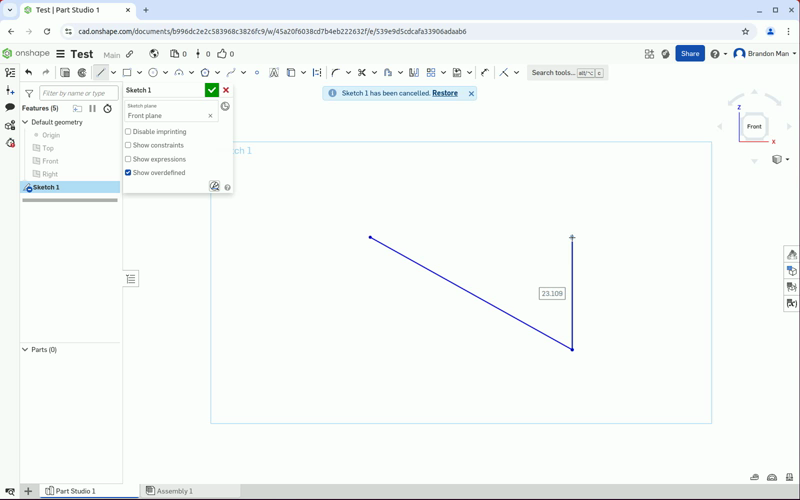
key_down(shift)
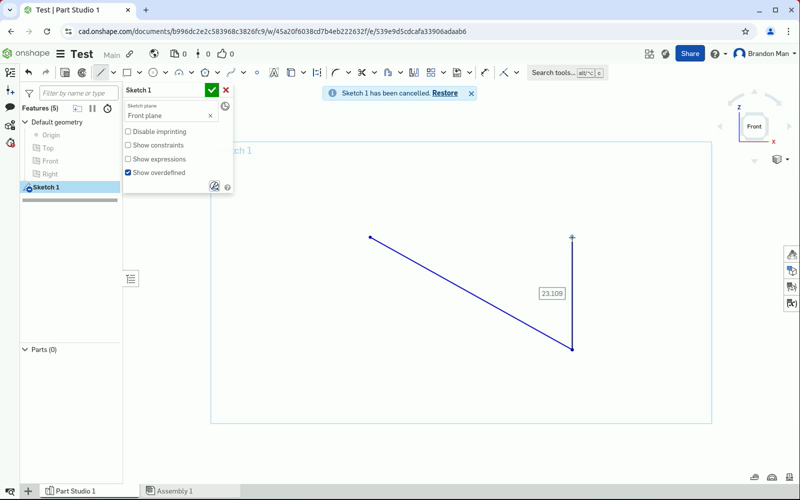
mouse_move(370, 237)
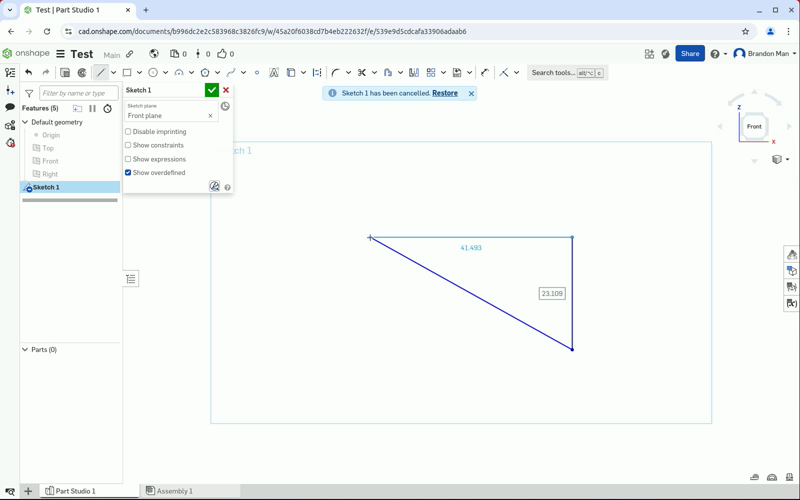
key_up(shift)
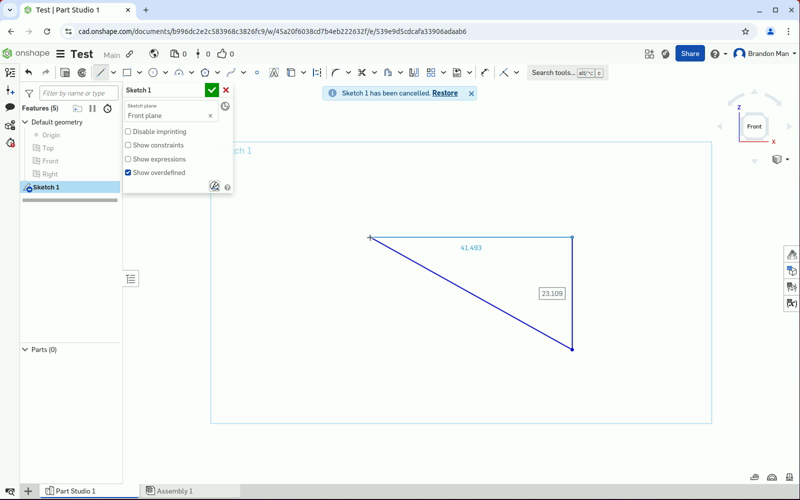
click(370, 237)
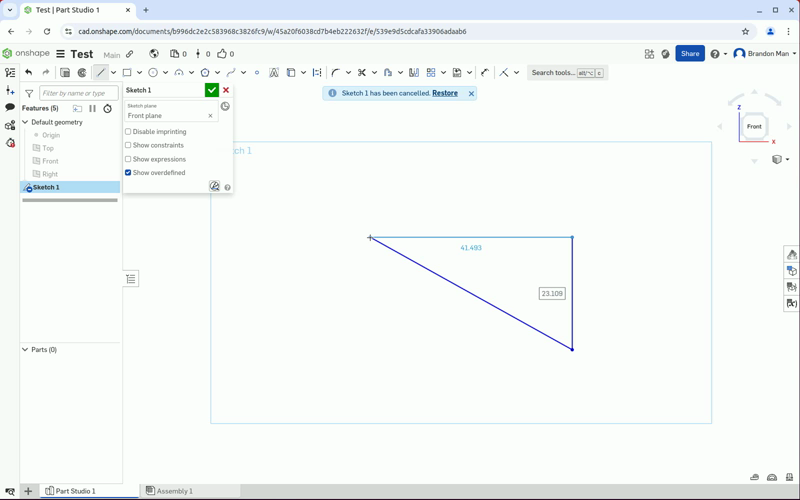
key(esc)
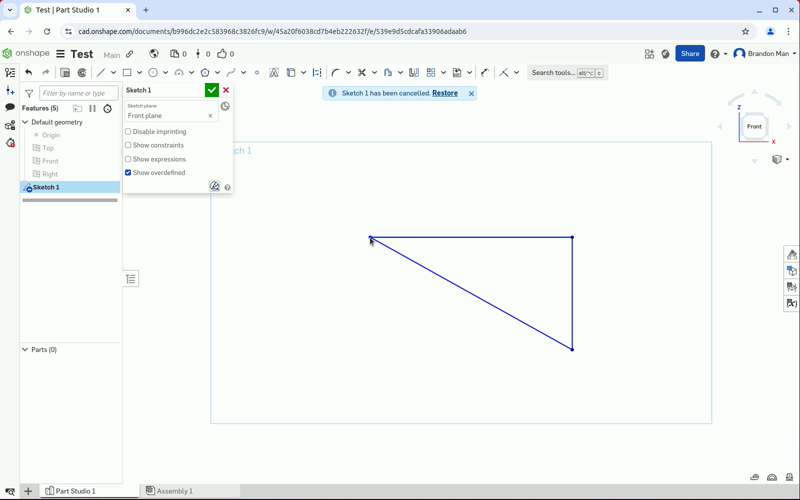
mouse_move(518, 255)
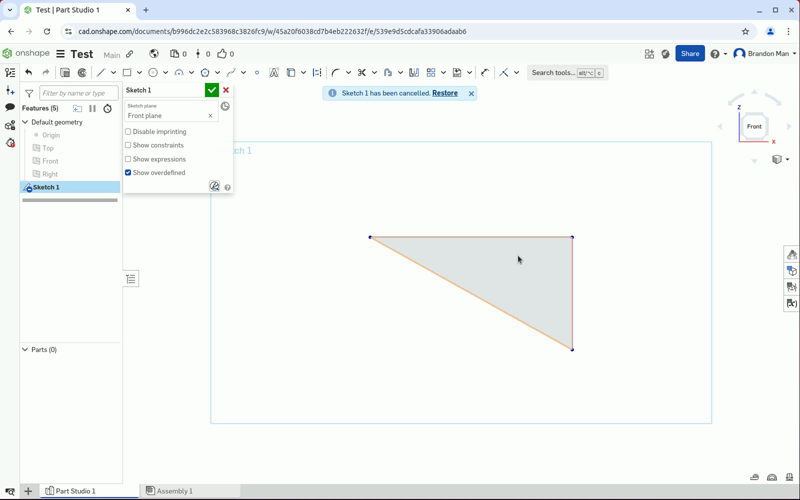
click(518, 255)
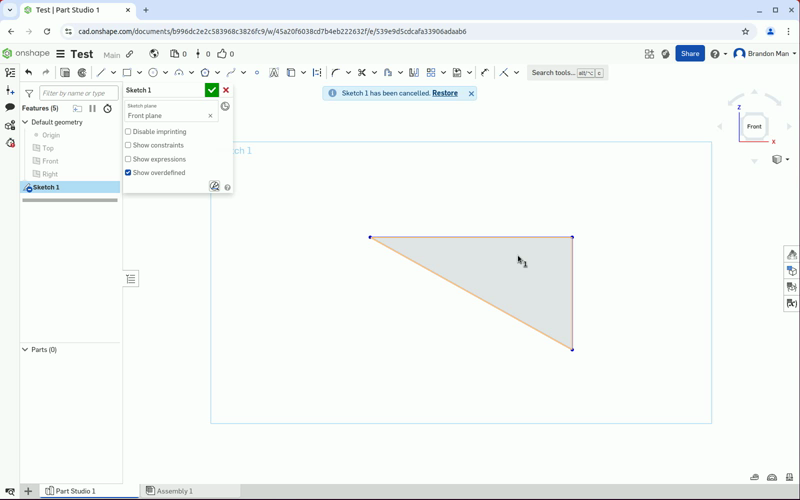
mouse_move(73, 352)
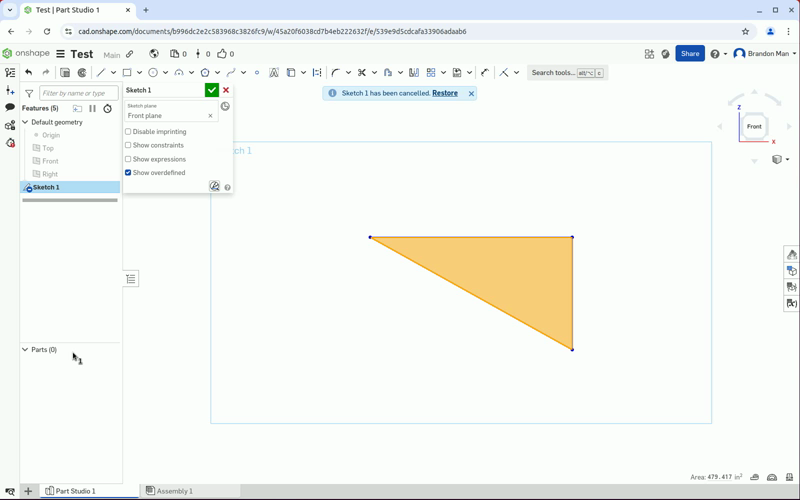
key(shift+y)
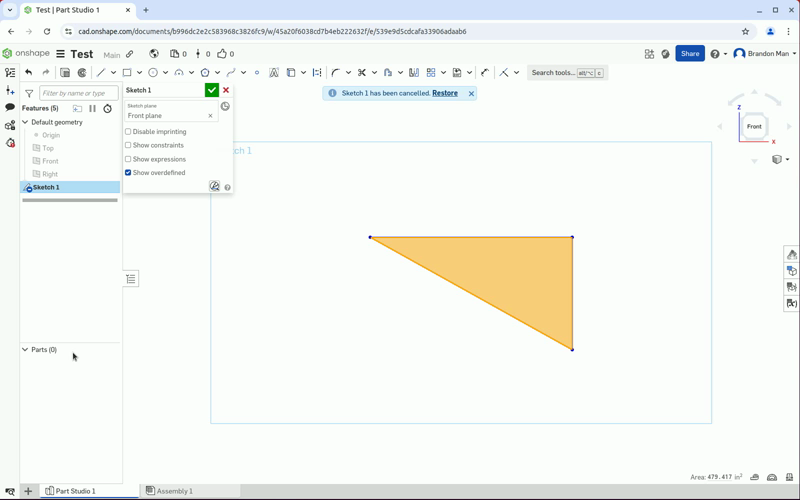
key(shift+e)
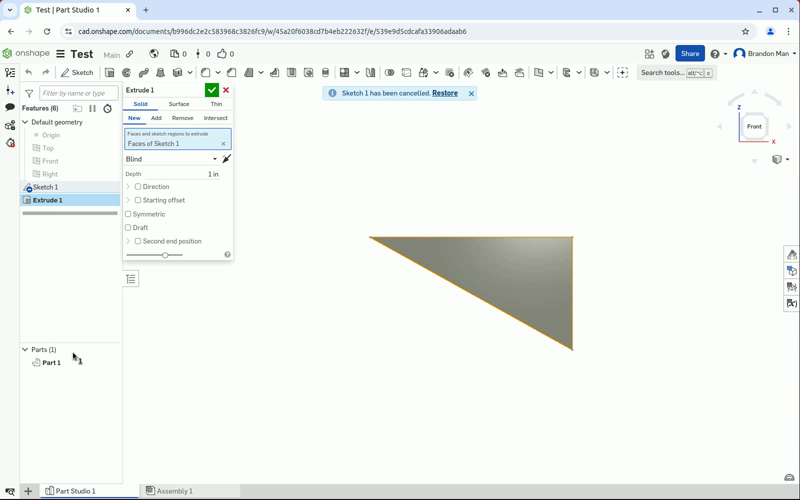
mouse_move(143, 106)
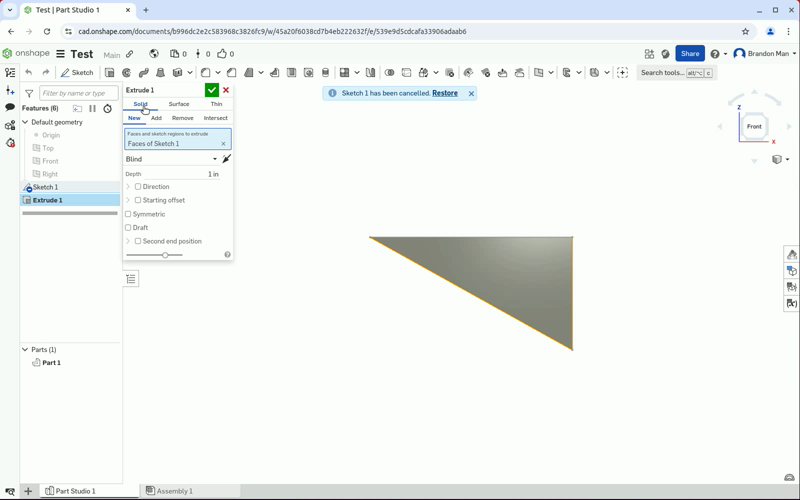
click(143, 106)
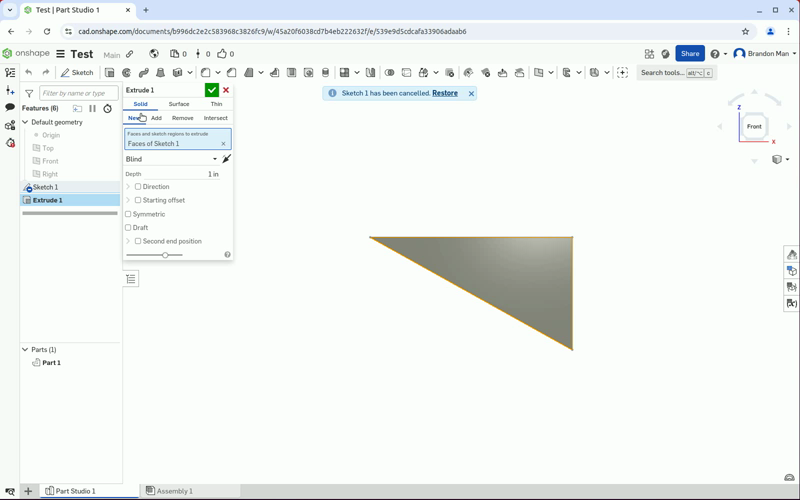
mouse_move(137, 120)
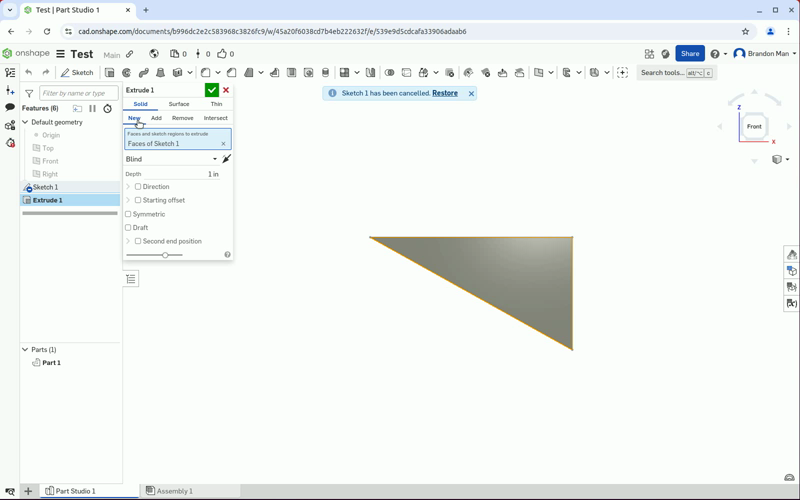
click(137, 120)
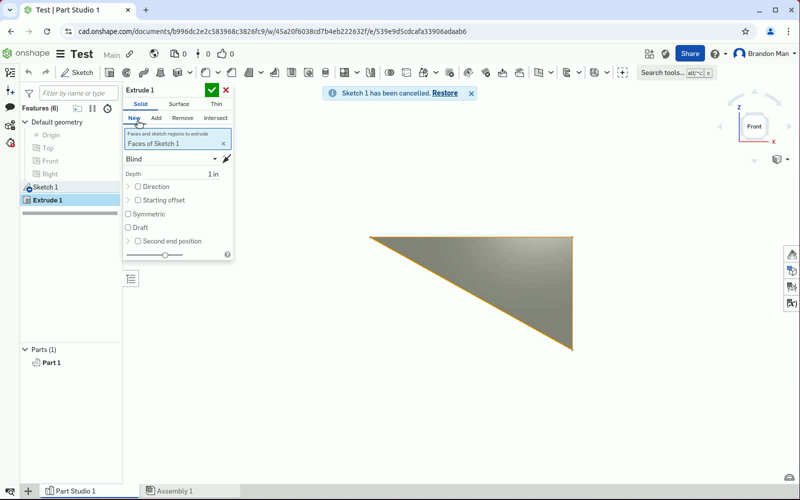
key(tab, 4)
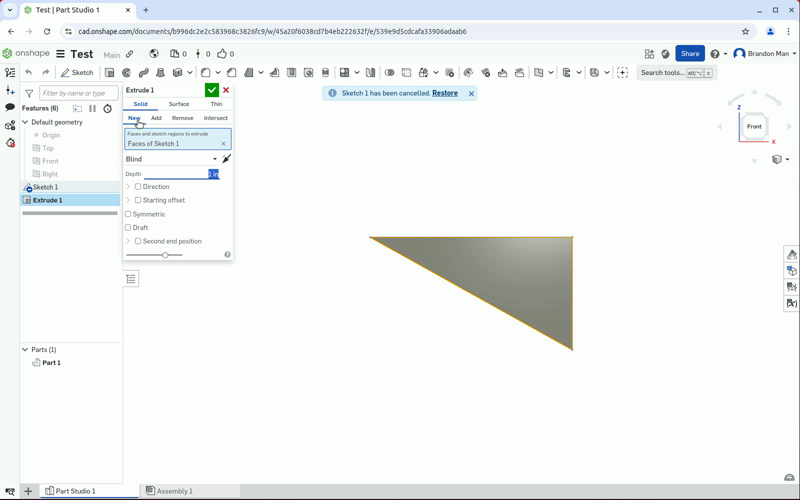
text(0.481)
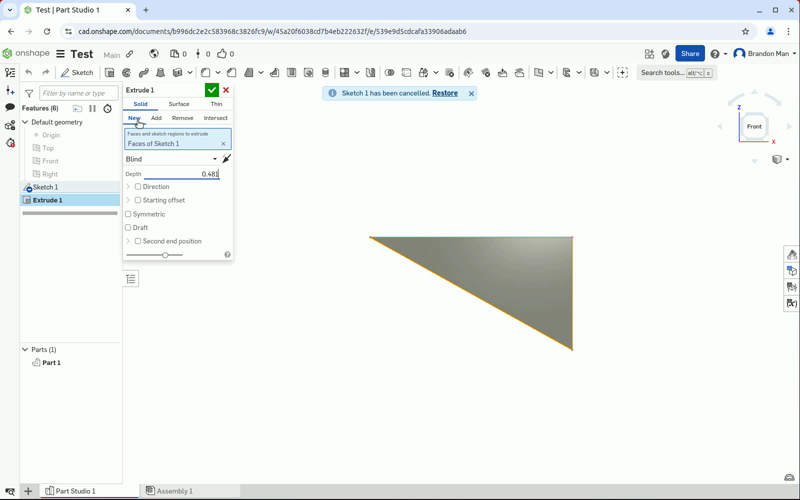
key(enter)
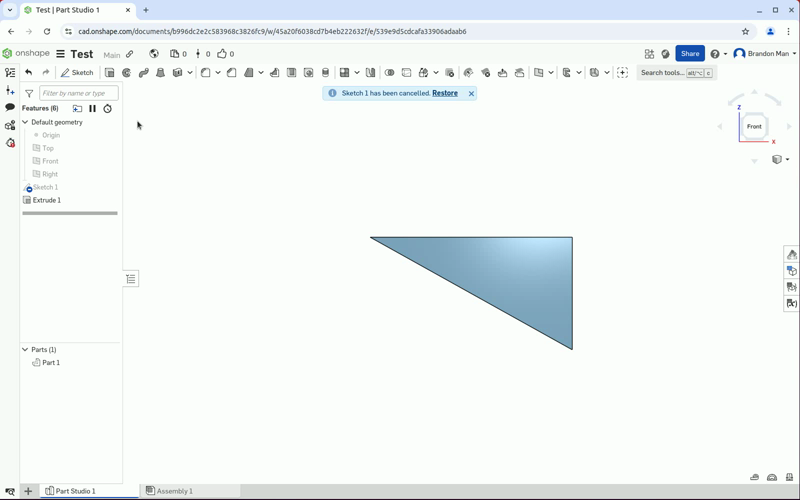
key(shift+h)
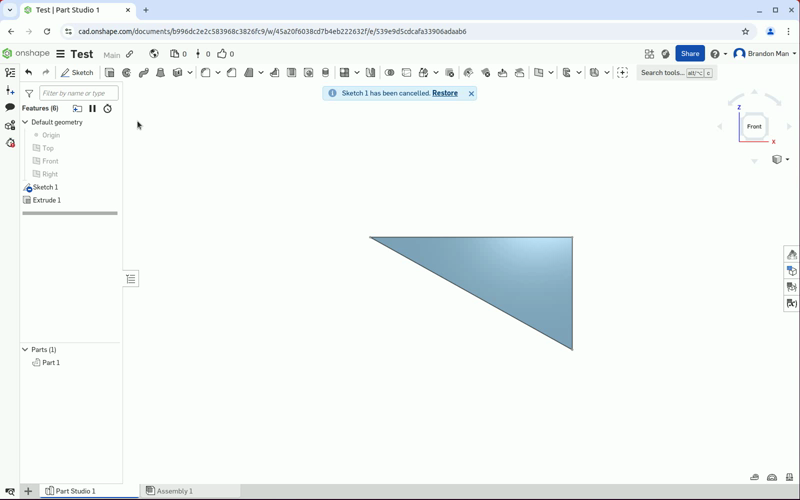
key(shift+h)
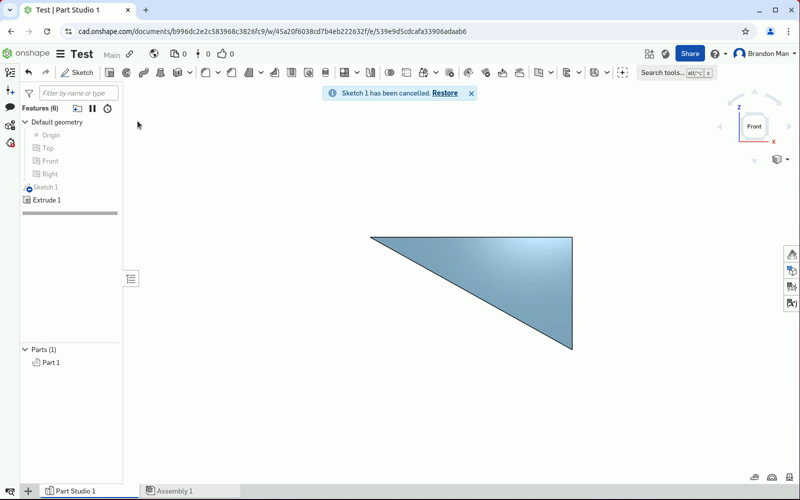
mouse_move(73, 189)
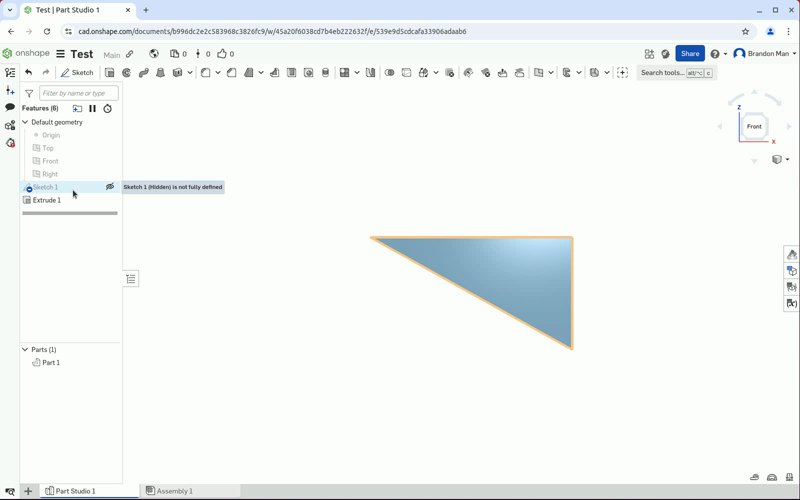
click(73, 189)
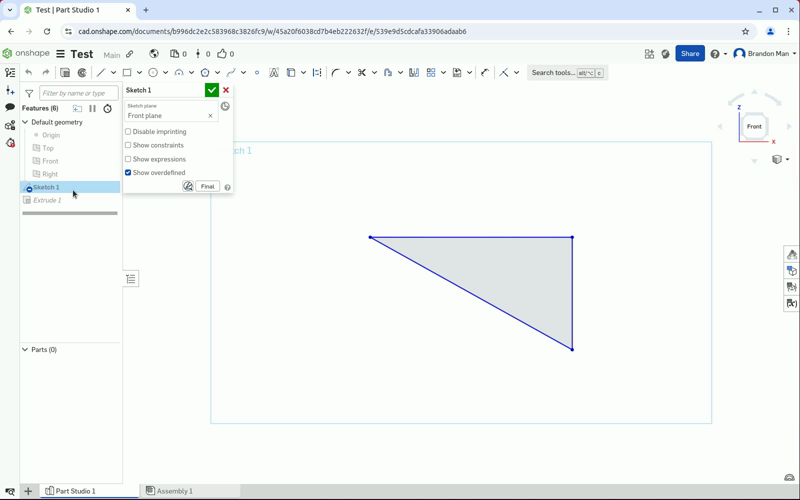
mouse_move(229, 92)
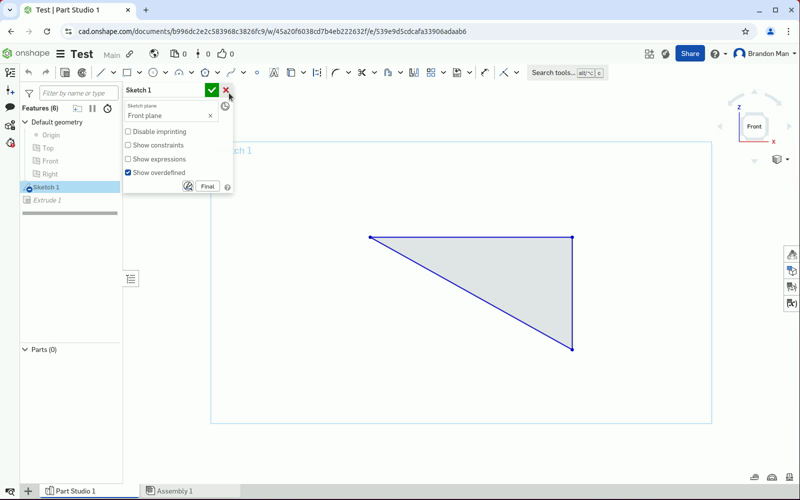
click(229, 92)
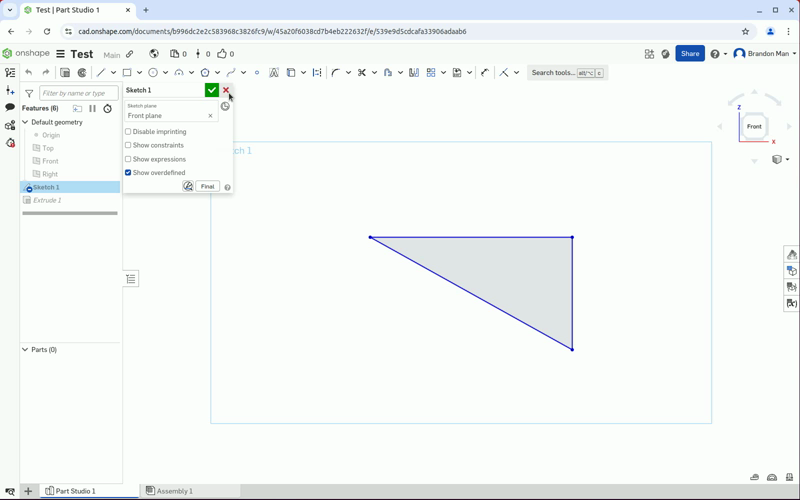
key(shift+s)
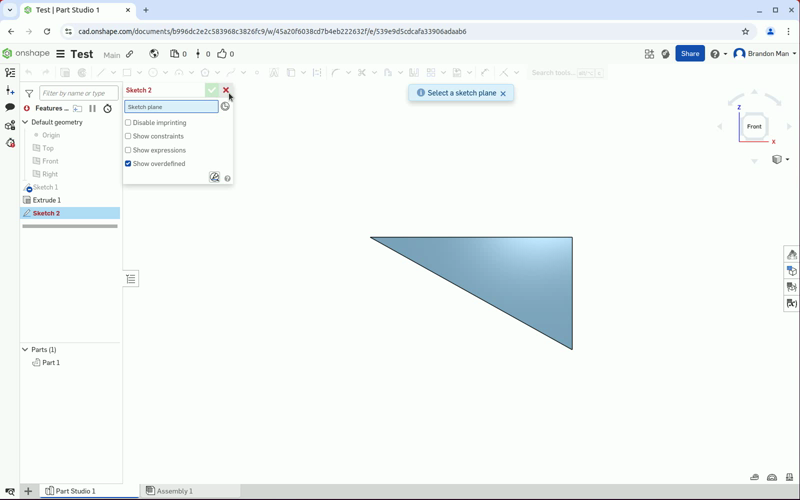
mouse_move(73, 163)
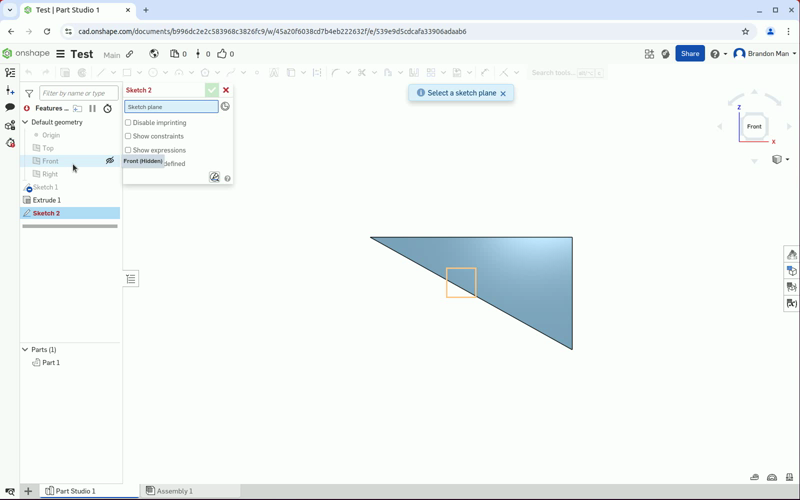
click(73, 163)
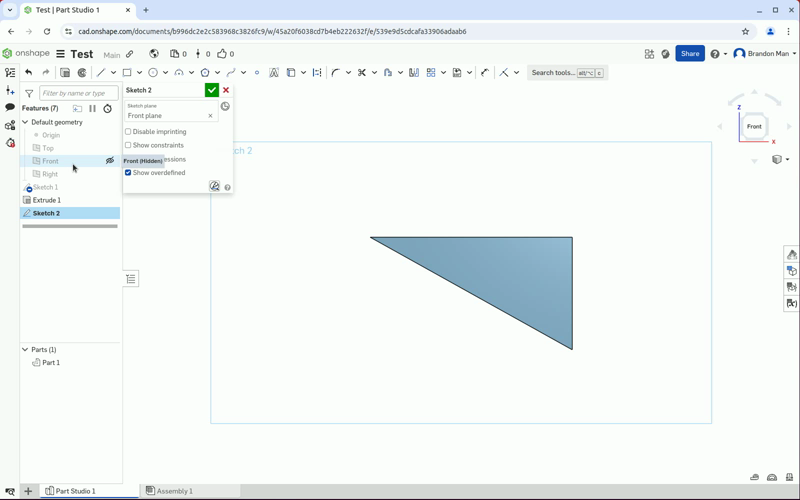
mouse_move(73, 352)
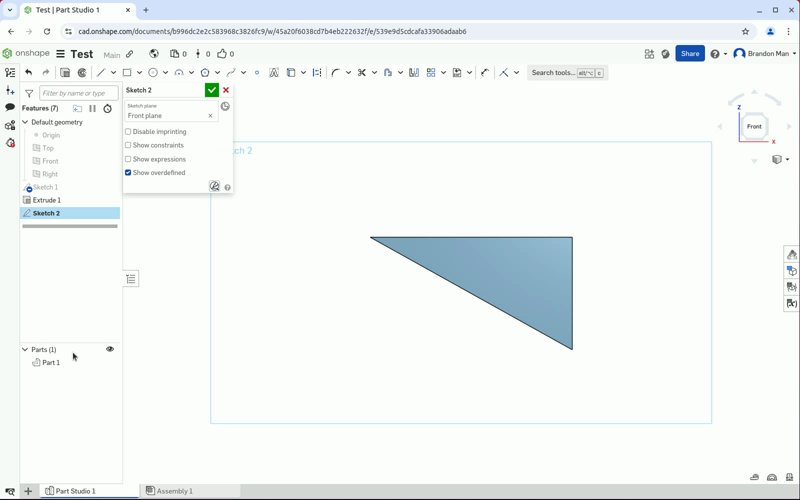
key(y)
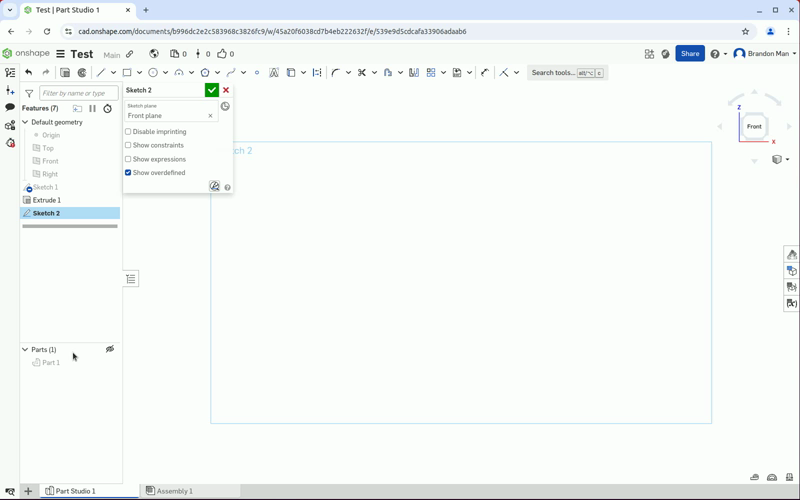
key(l)
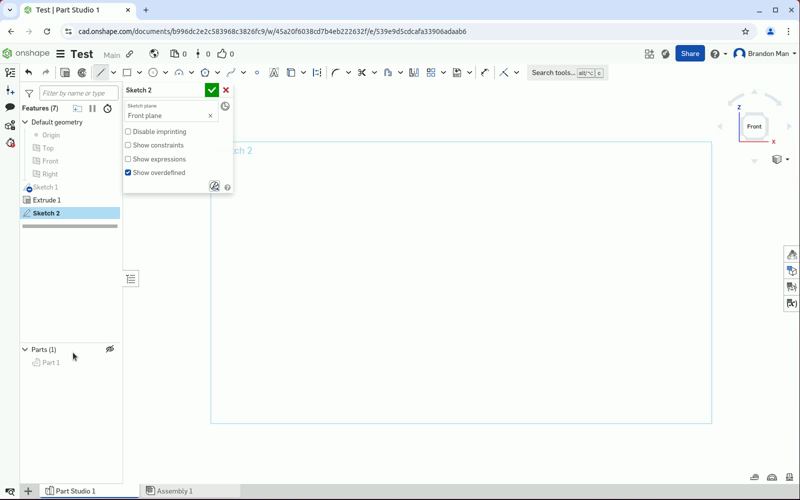
key_down(shift)
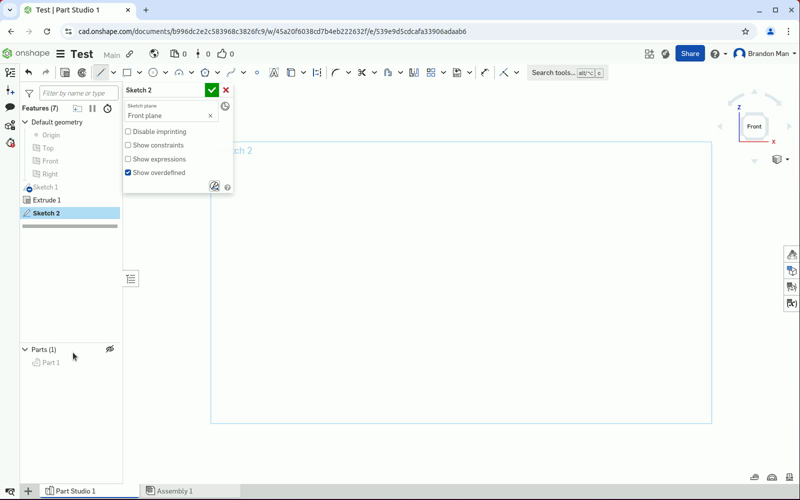
mouse_move(370, 349)
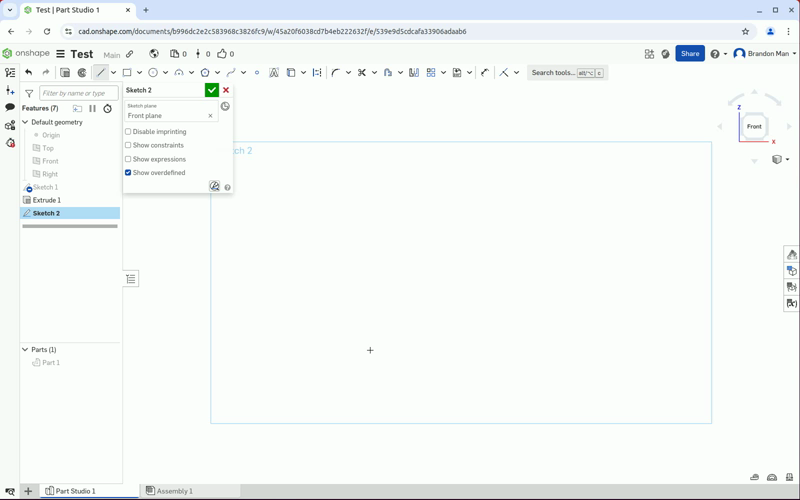
click(370, 349)
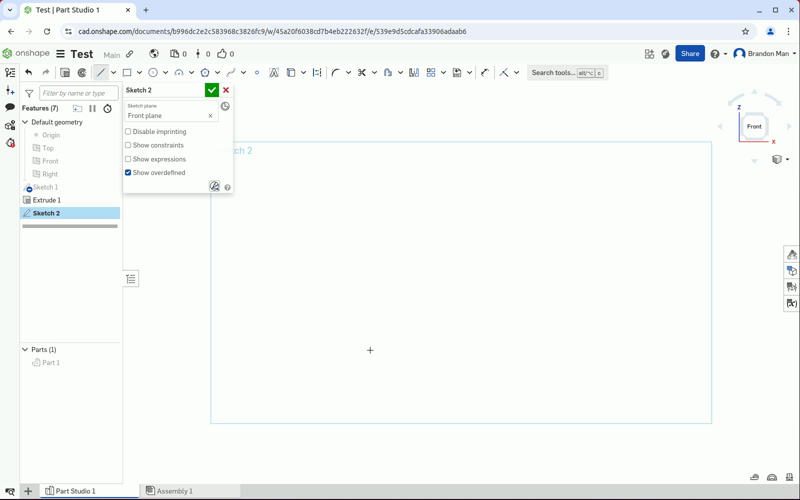
key_up(shift)
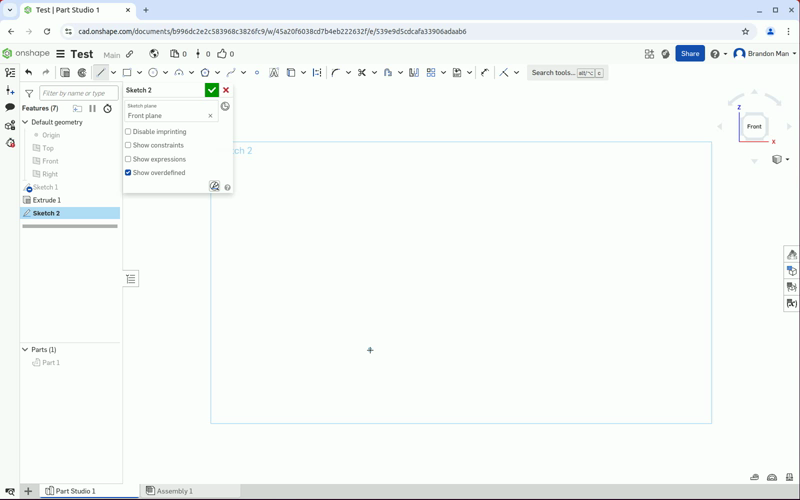
key_down(shift)
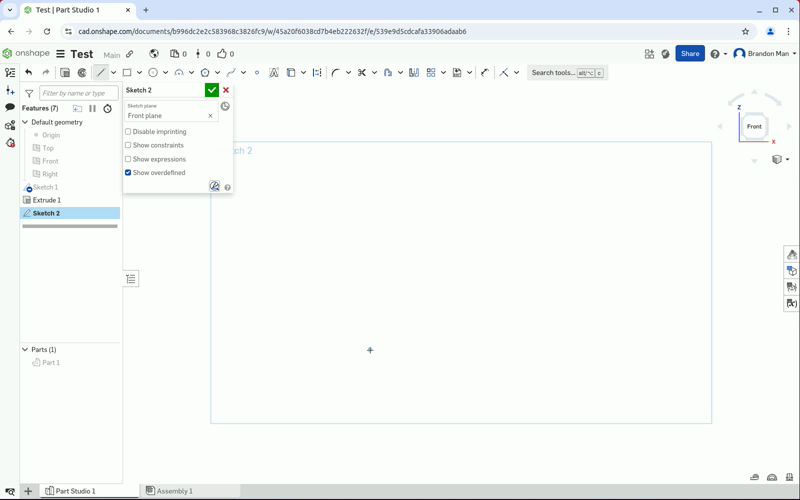
mouse_move(572, 349)
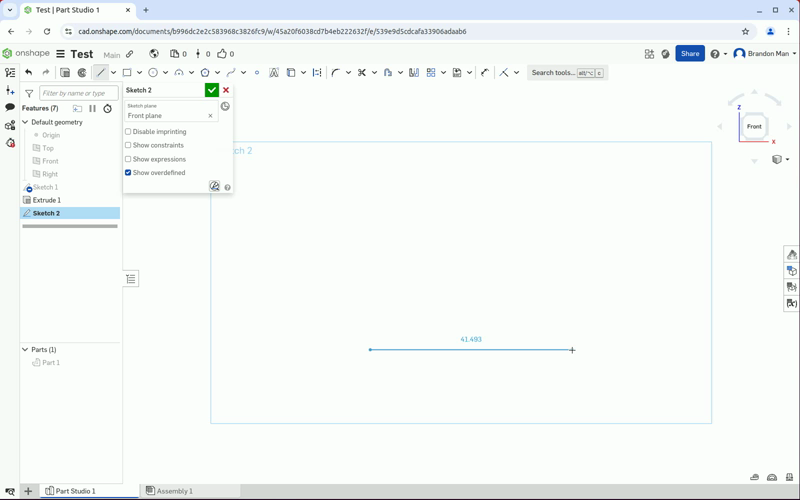
click(572, 349)
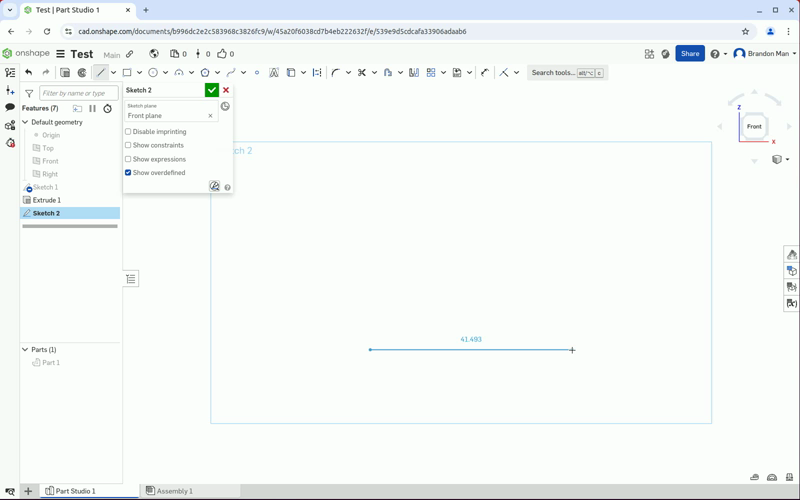
key_up(shift)
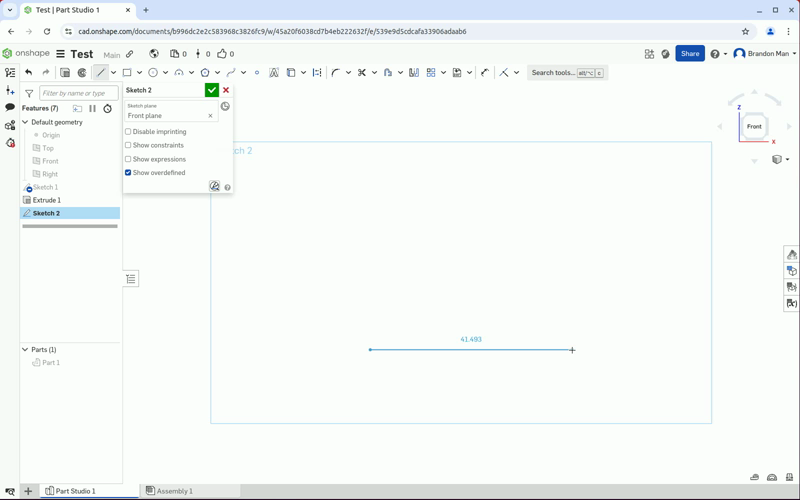
key_down(shift)
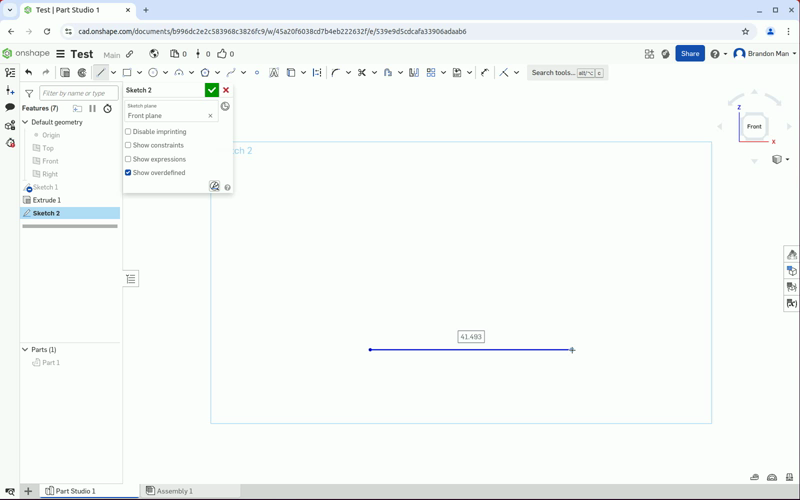
mouse_move(370, 237)
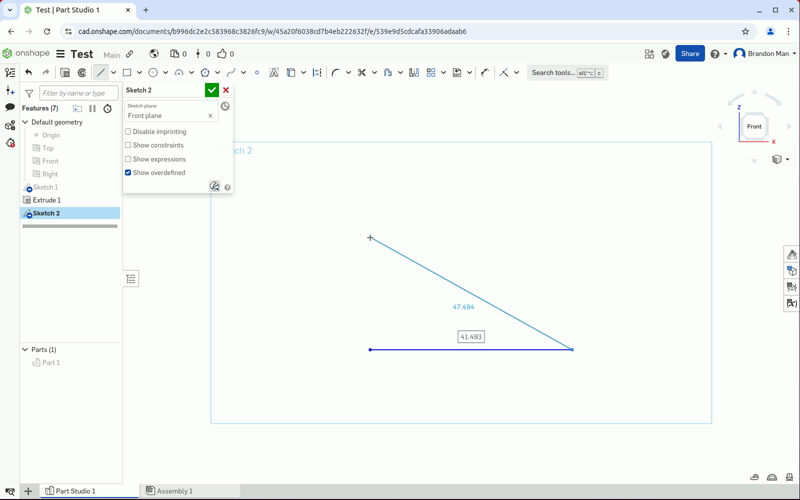
click(370, 237)
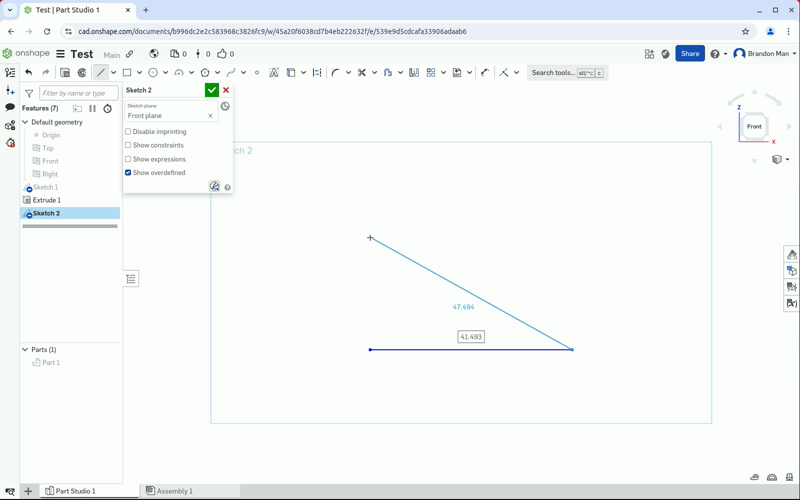
key_up(shift)
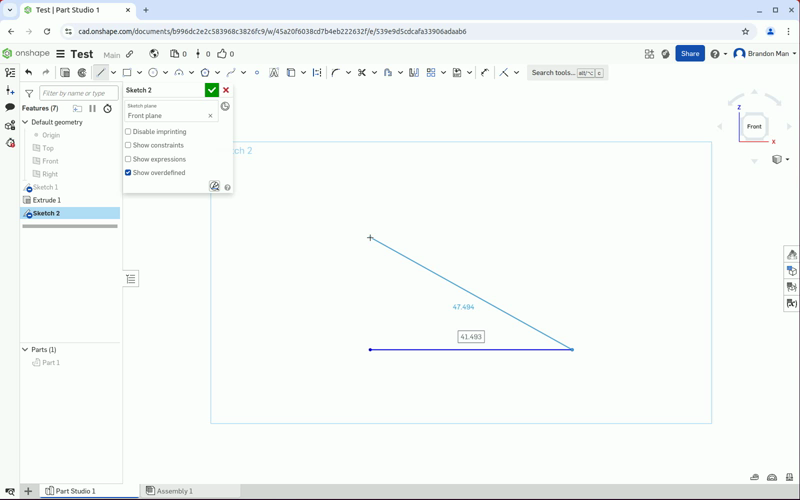
key_down(shift)
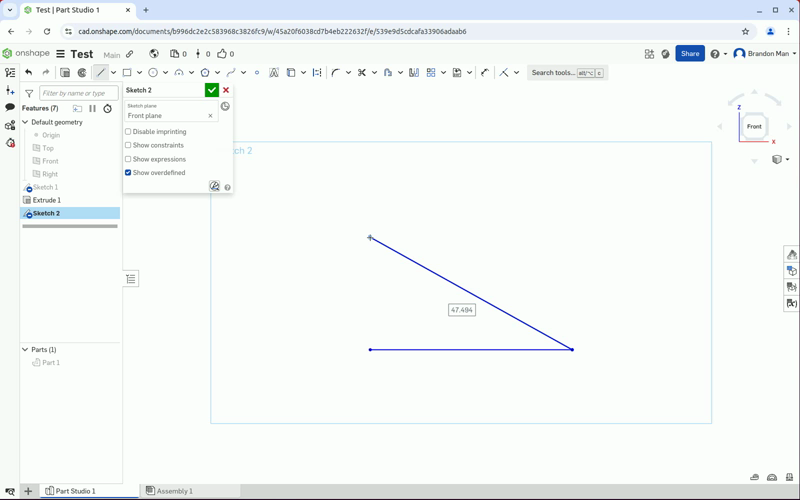
mouse_move(370, 349)
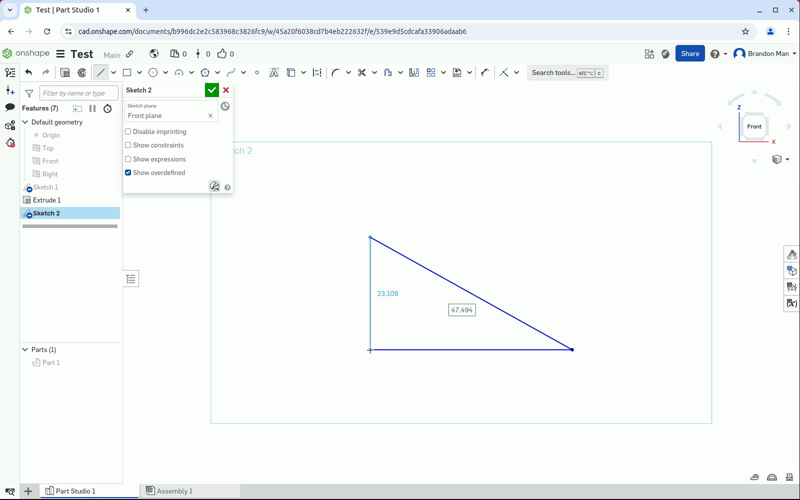
key_up(shift)
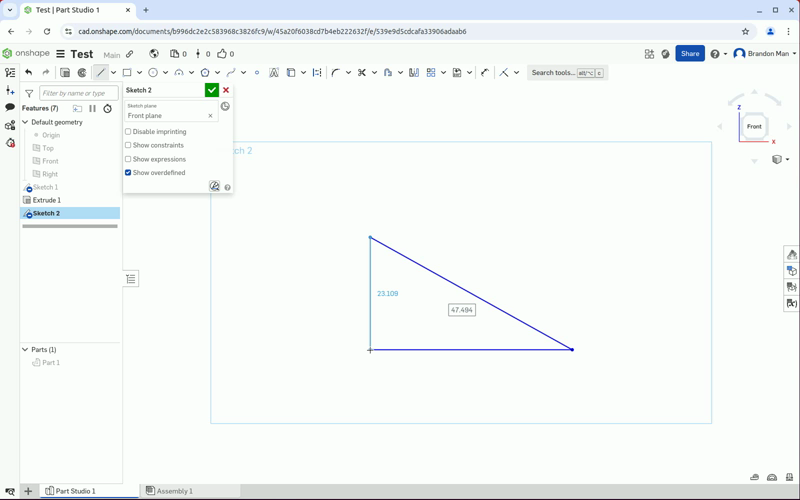
click(370, 349)
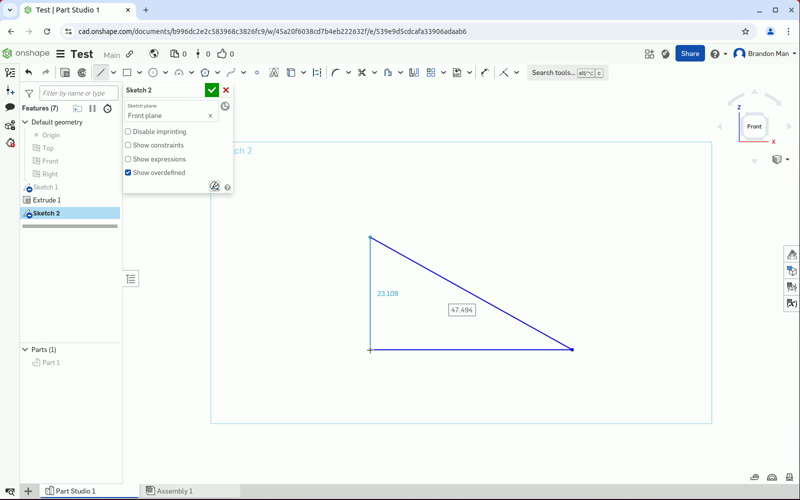
key(esc)
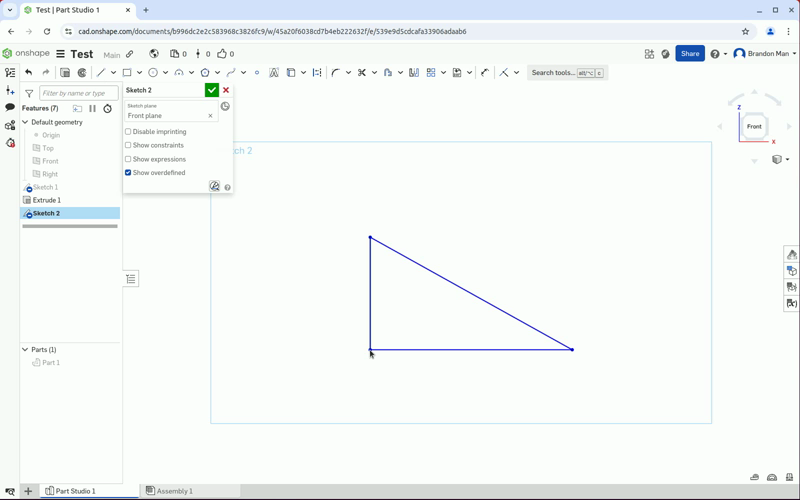
mouse_move(421, 302)
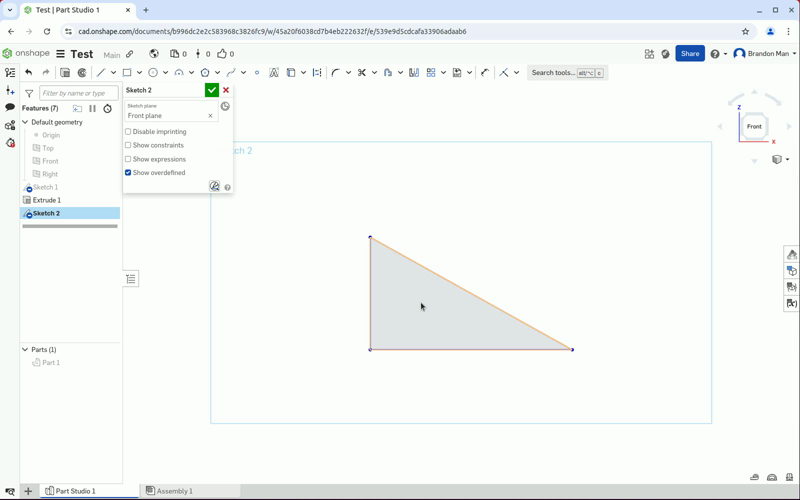
click(421, 302)
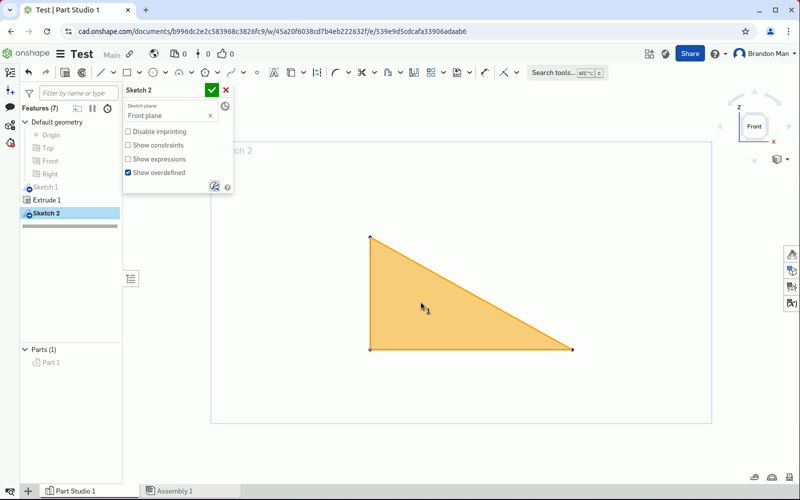
mouse_move(73, 352)
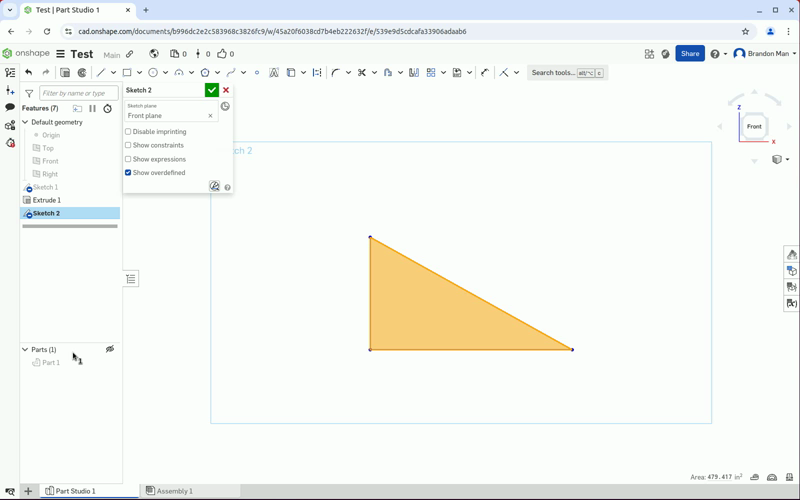
key(shift+y)
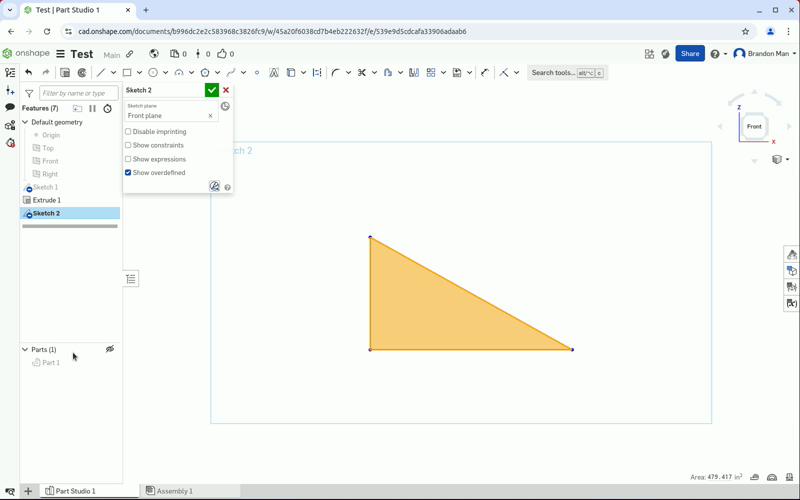
key(shift+e)
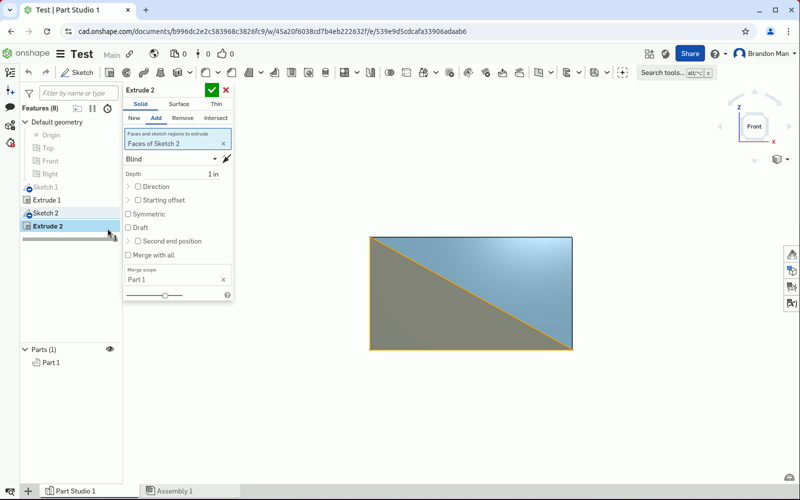
mouse_move(143, 106)
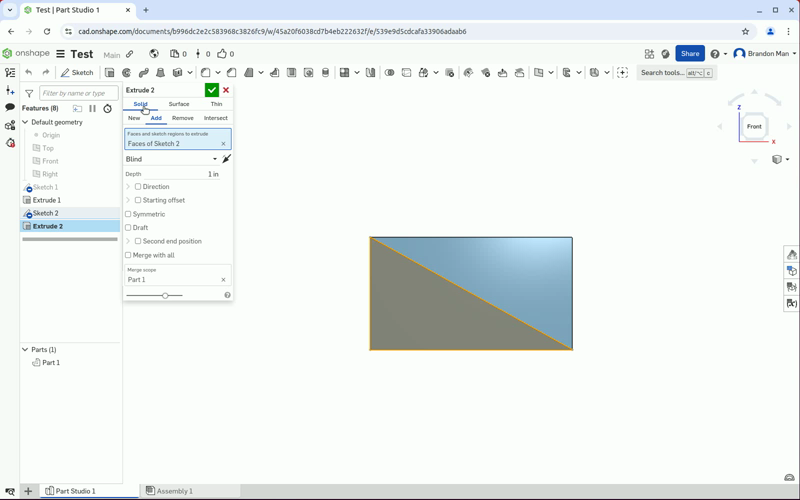
click(143, 106)
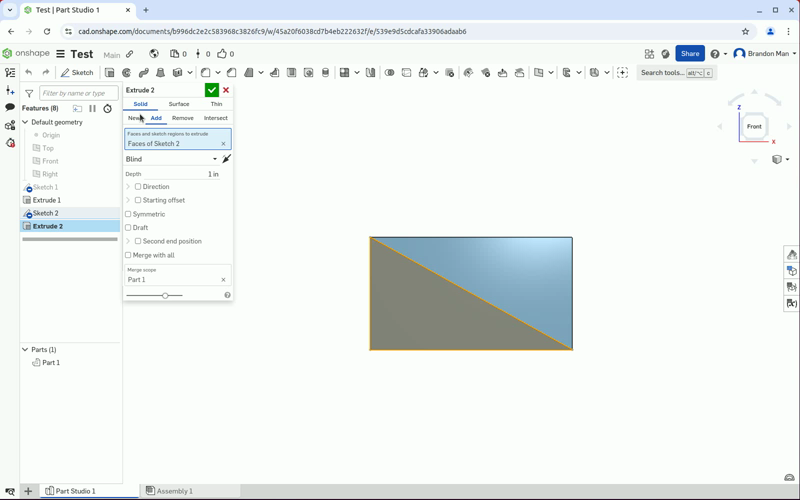
mouse_move(137, 120)
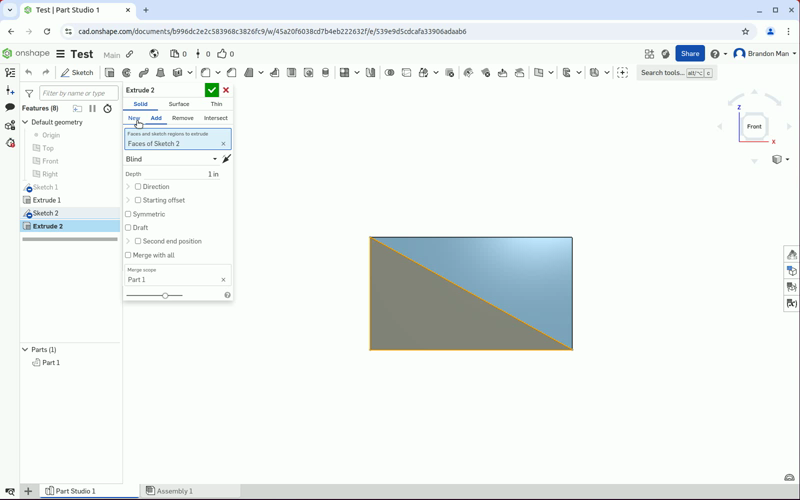
click(137, 120)
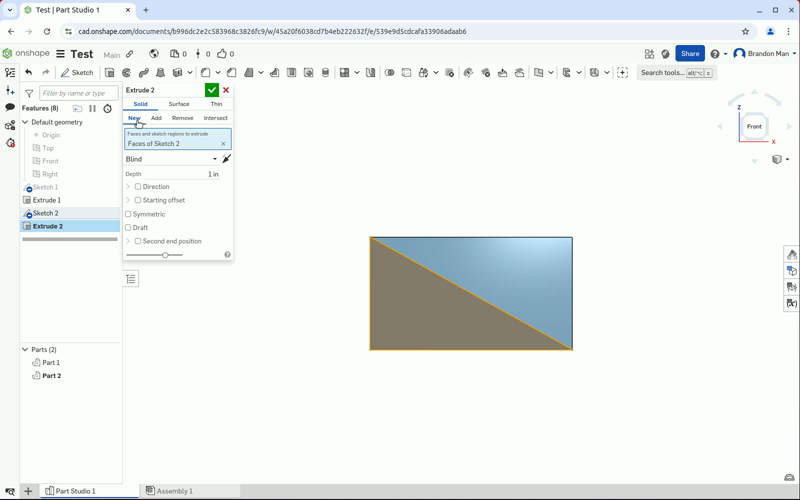
key(tab, 4)
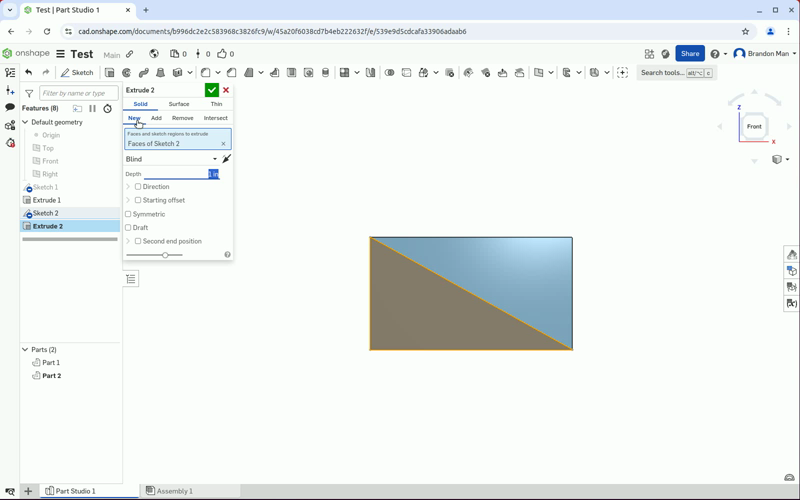
text(0.481)
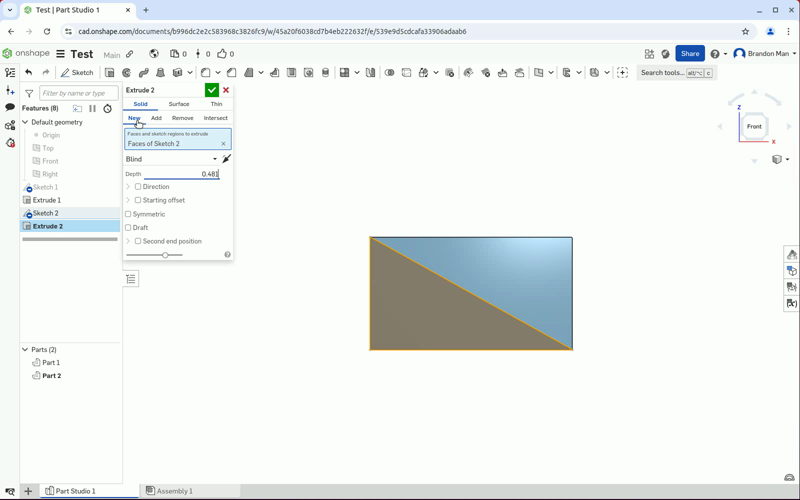
key(enter)
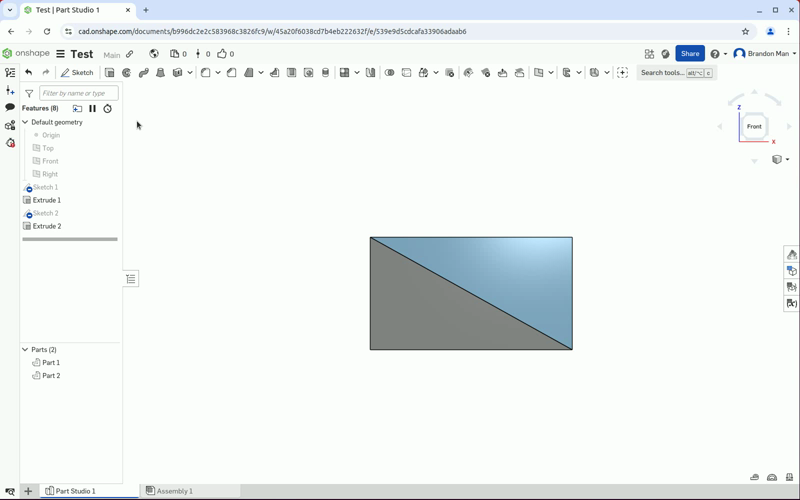
key(shift+h)
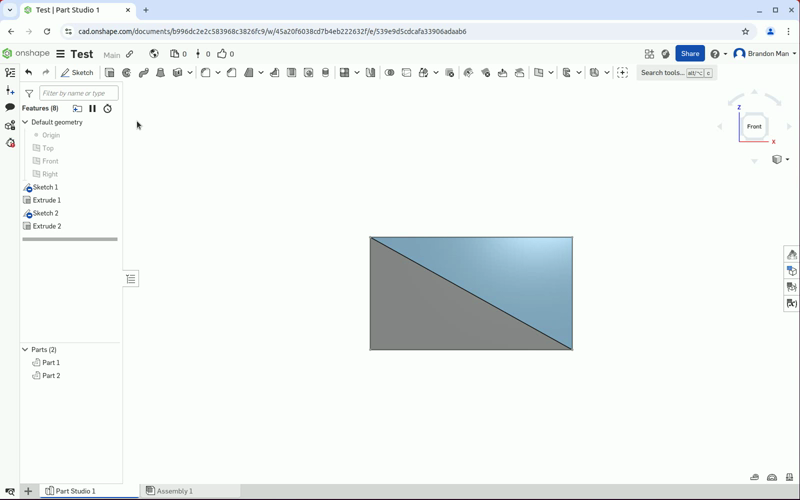
key(shift+h)
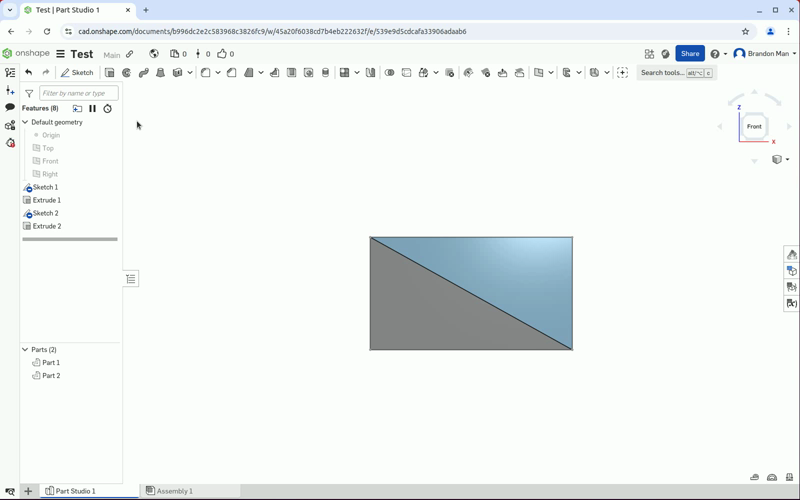
key(shift+7)
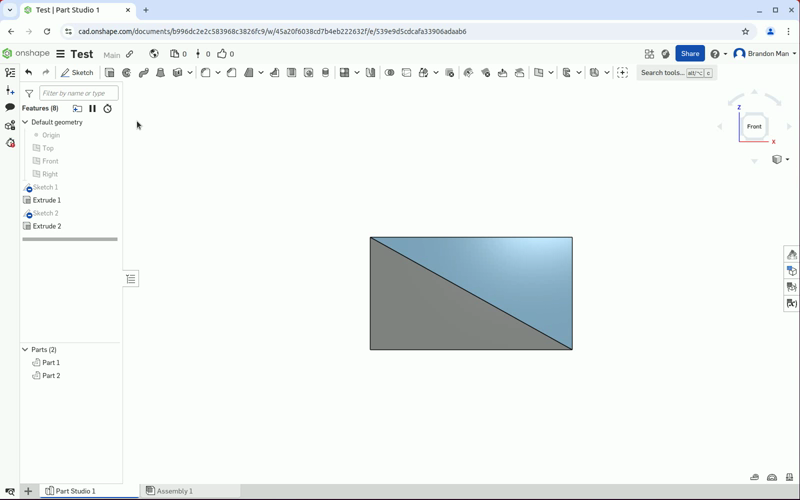
key(left, 2)
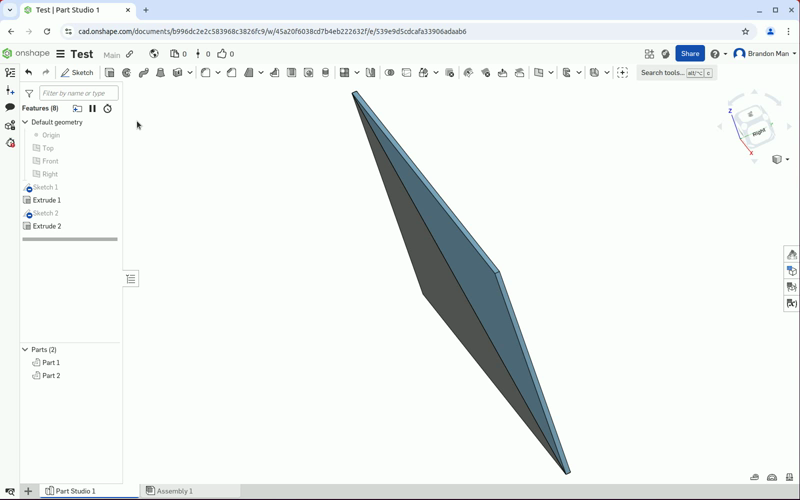
key(down, 2)
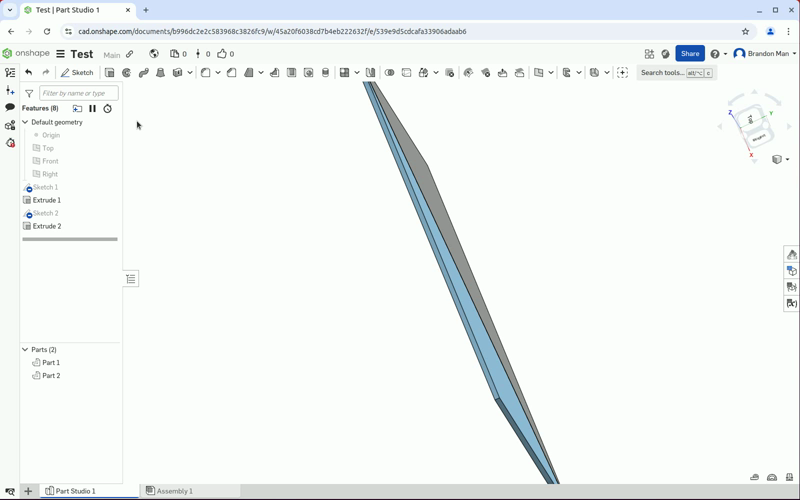
key(up, 2)
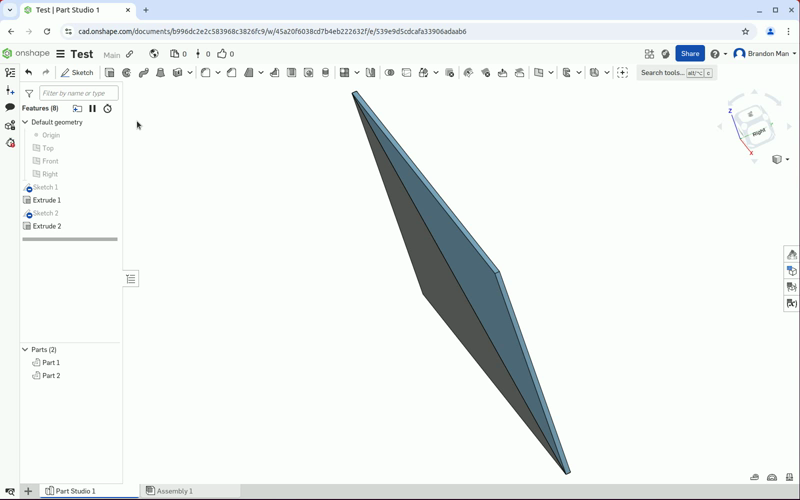
key(right, 2)
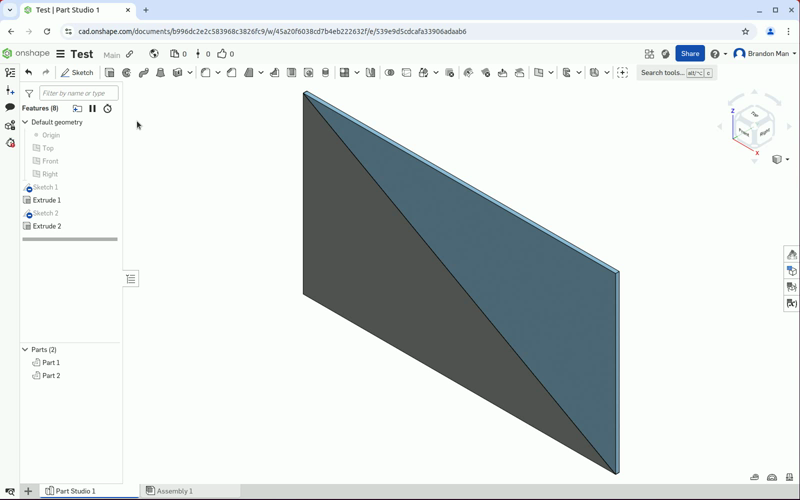
mouse_move(73, 189)
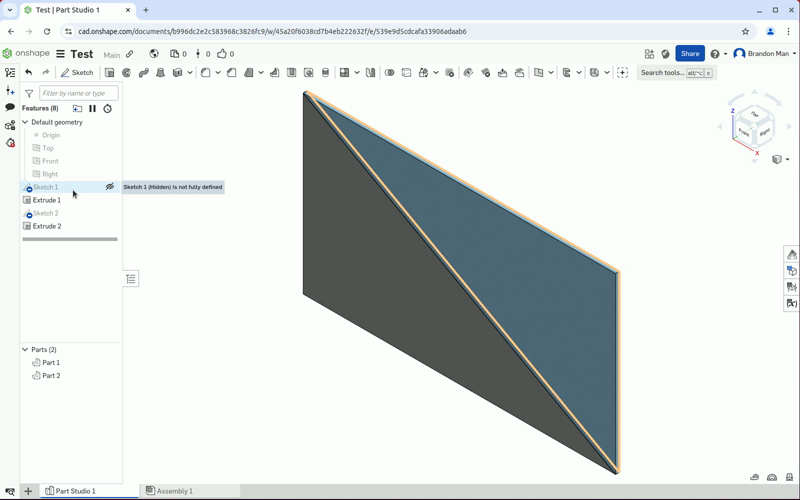
click(73, 189)